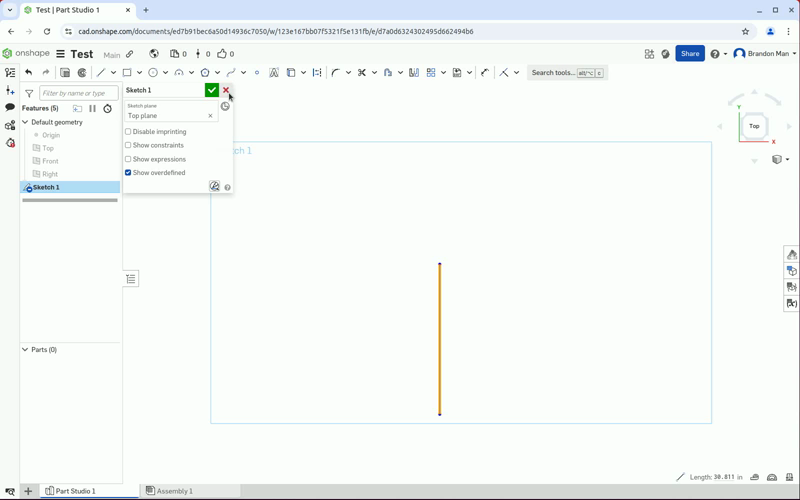
key(shift+h)
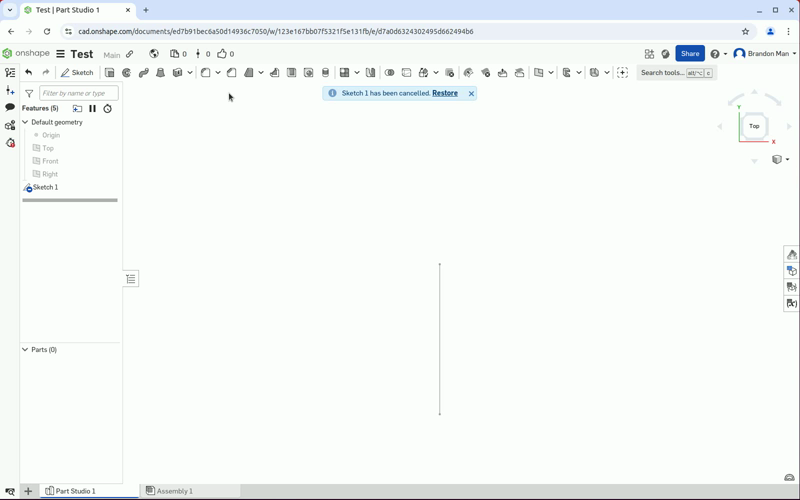
key(shift+s)
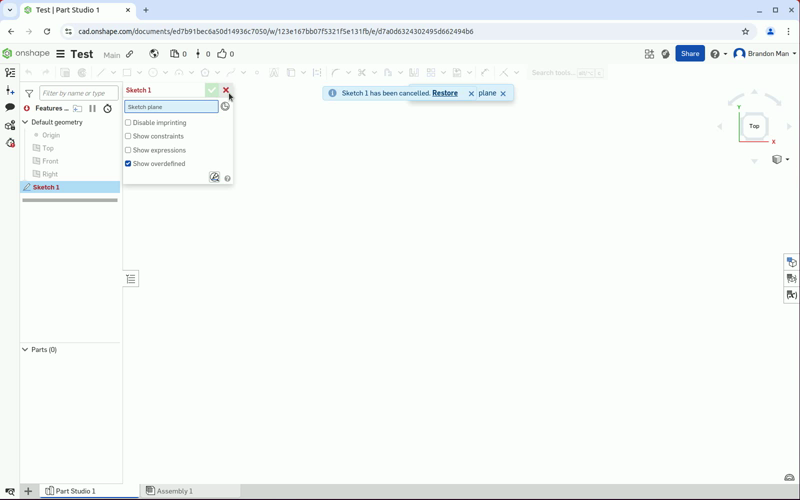
mouse_move(73, 150)
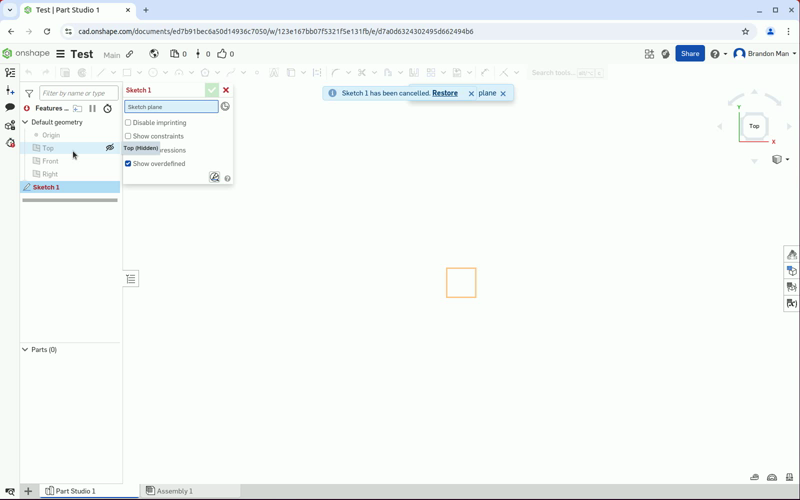
click(73, 150)
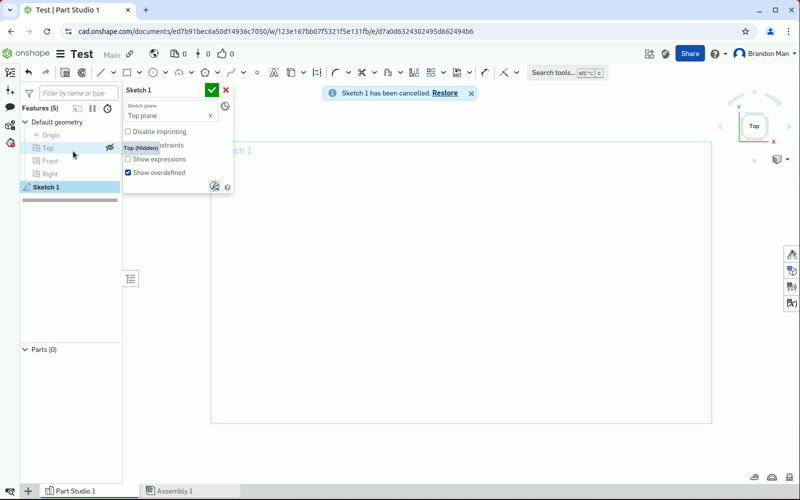
mouse_move(73, 352)
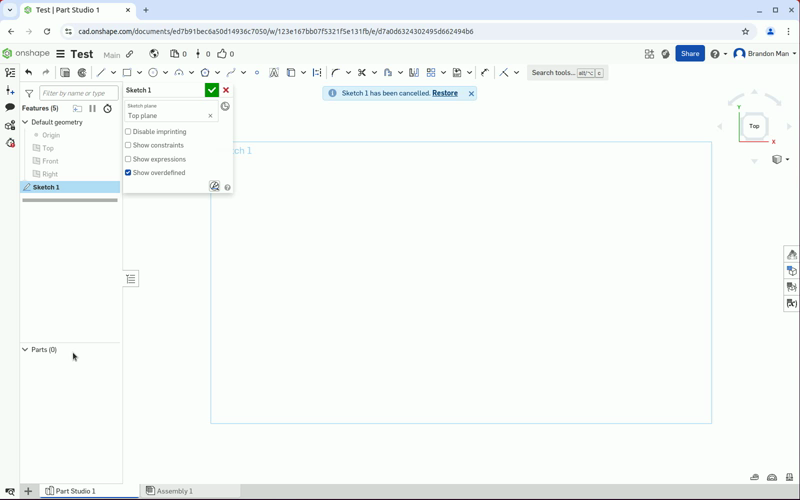
key(y)
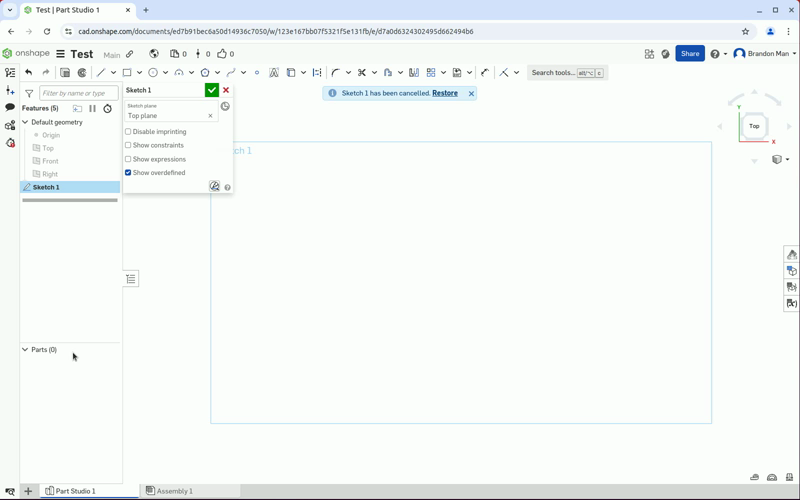
key(l)
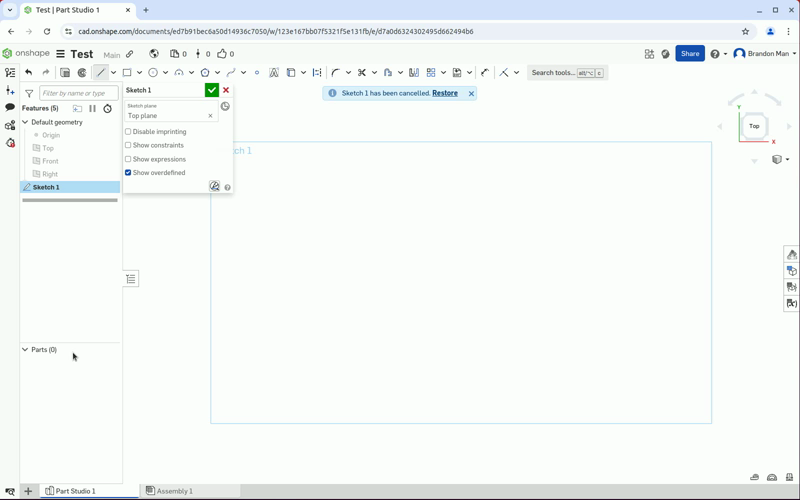
key_down(shift)
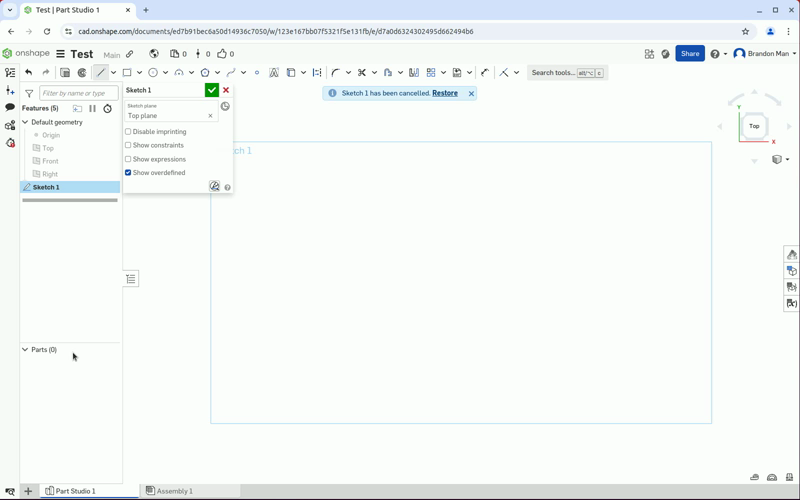
mouse_move(460, 282)
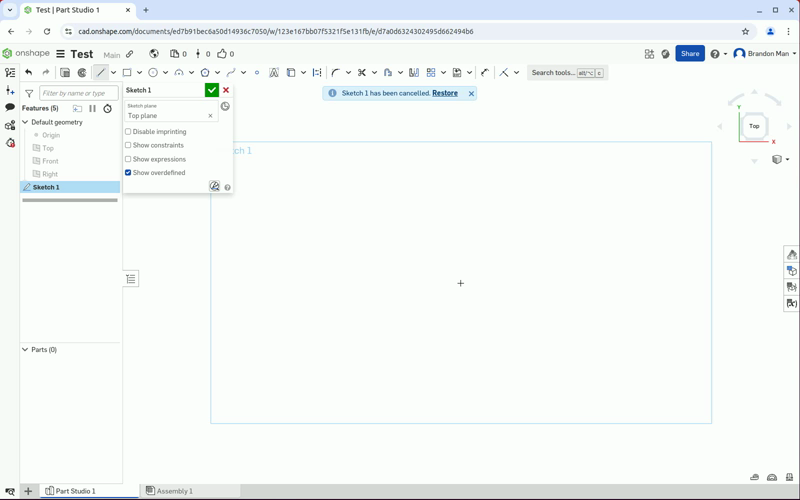
click(460, 282)
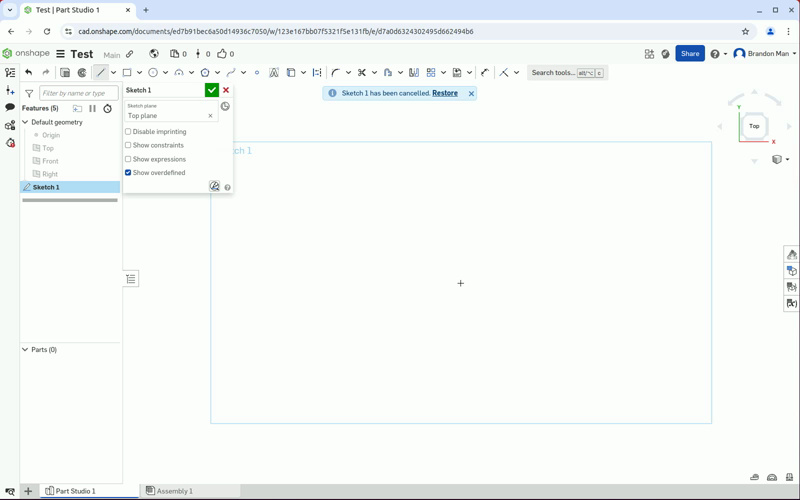
key_up(shift)
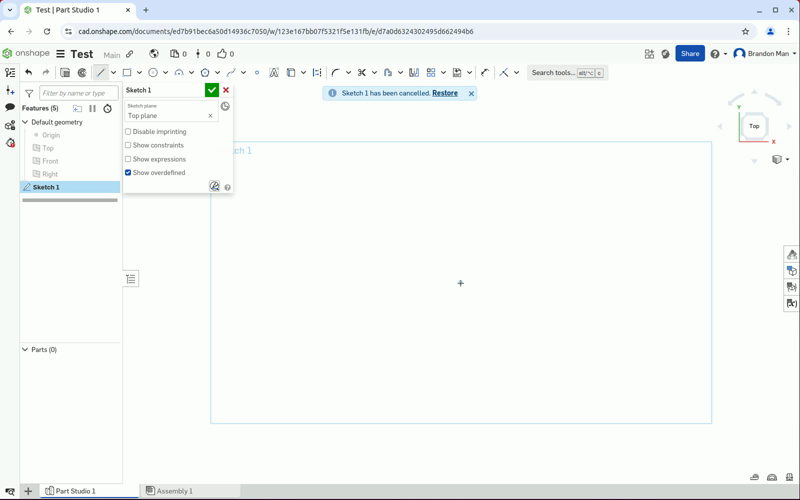
key_down(shift)
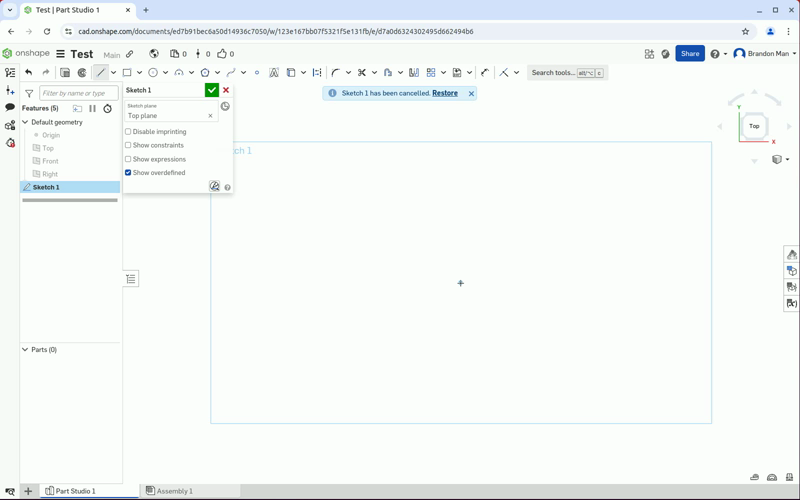
mouse_move(549, 282)
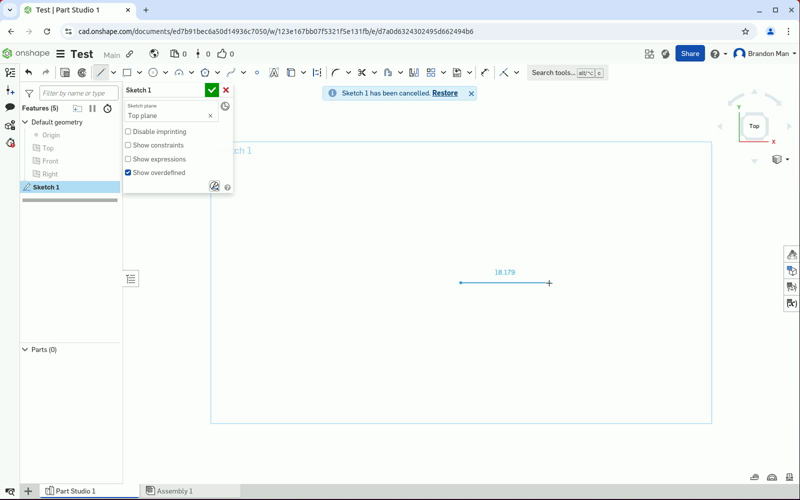
click(549, 282)
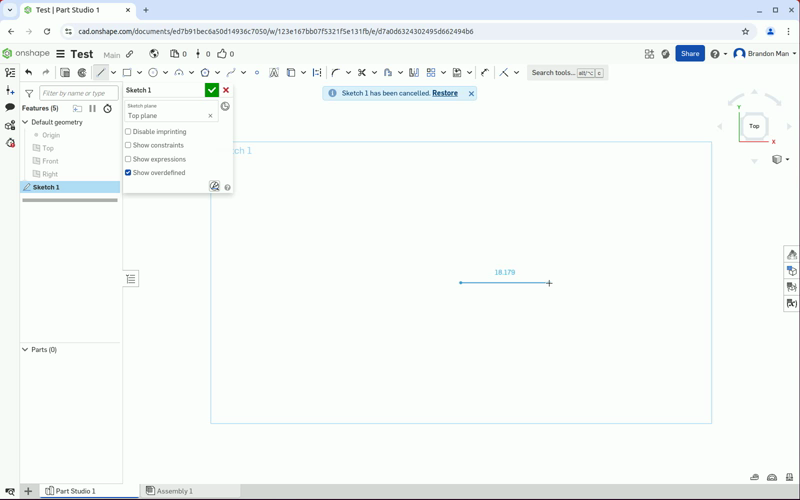
key_up(shift)
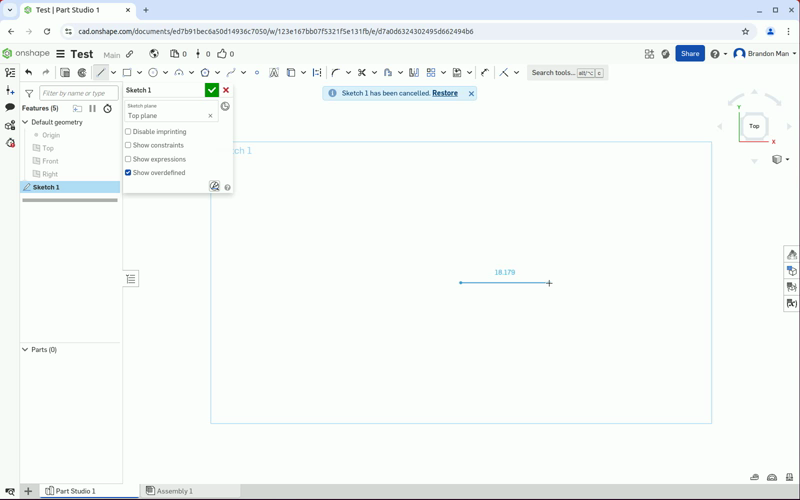
key_down(shift)
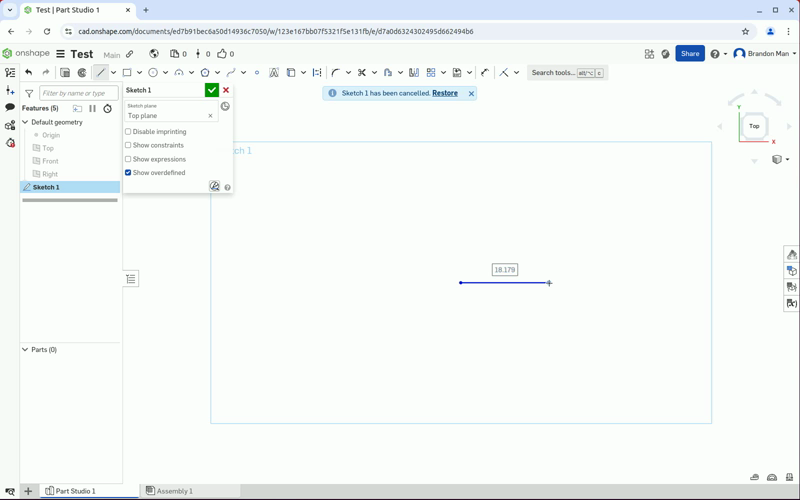
mouse_move(579, 282)
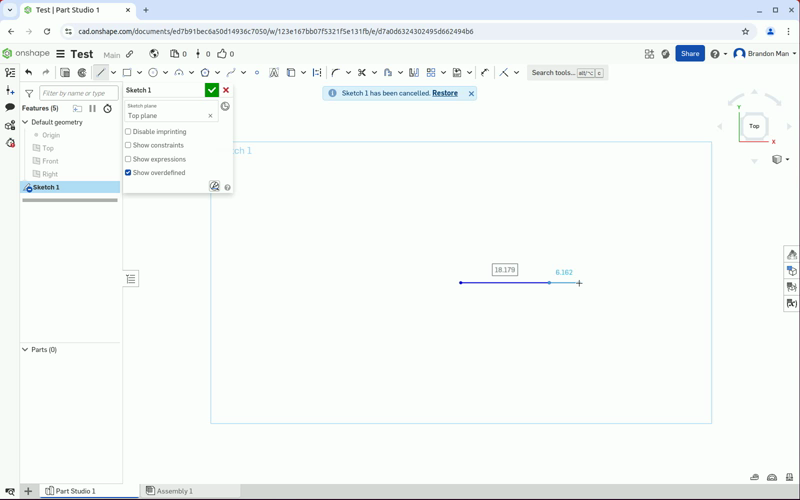
mouse_move(549, 240)
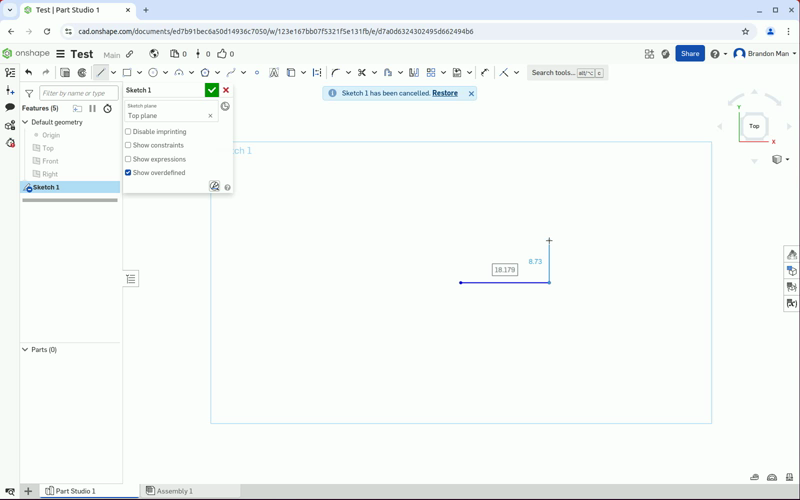
click(549, 240)
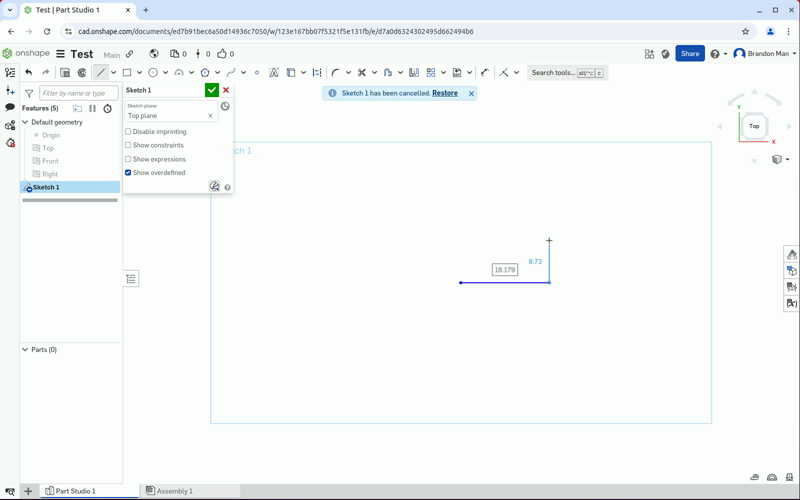
key_up(shift)
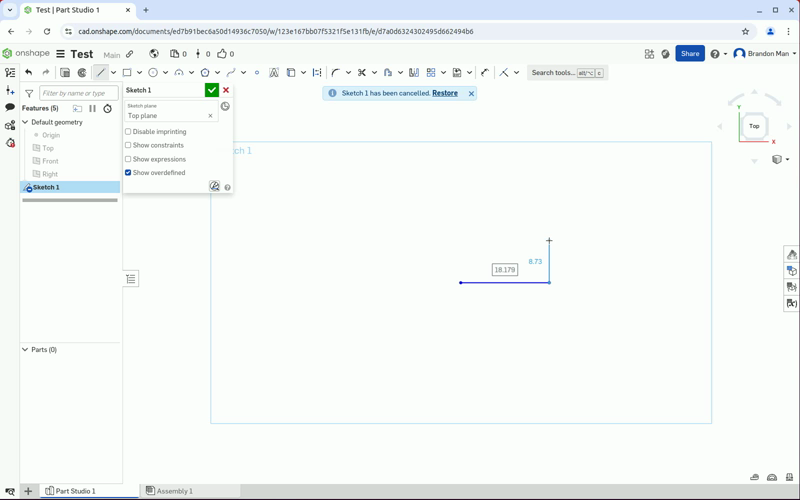
key_down(shift)
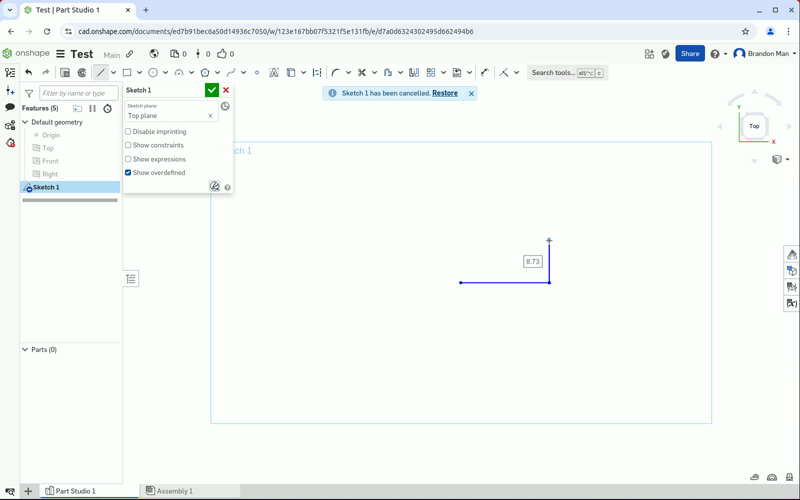
mouse_move(460, 240)
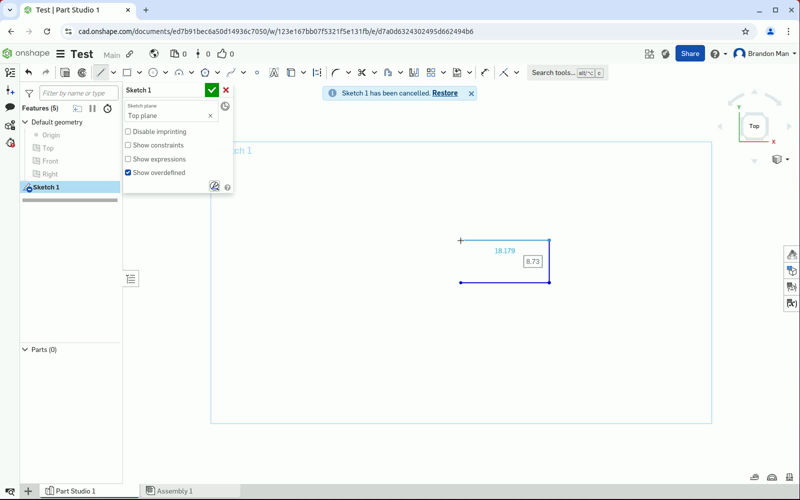
click(460, 240)
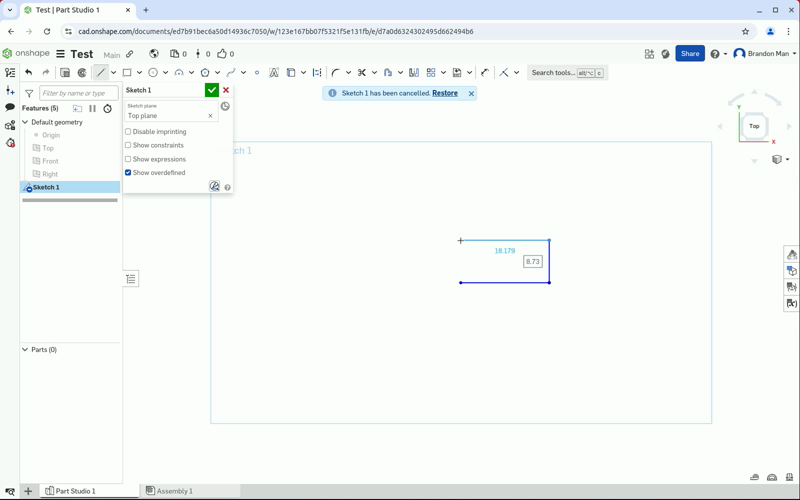
key_up(shift)
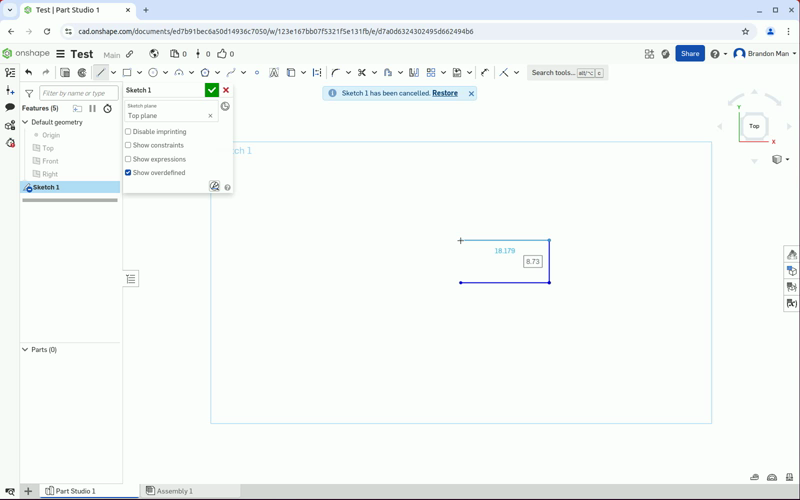
mouse_move(490, 240)
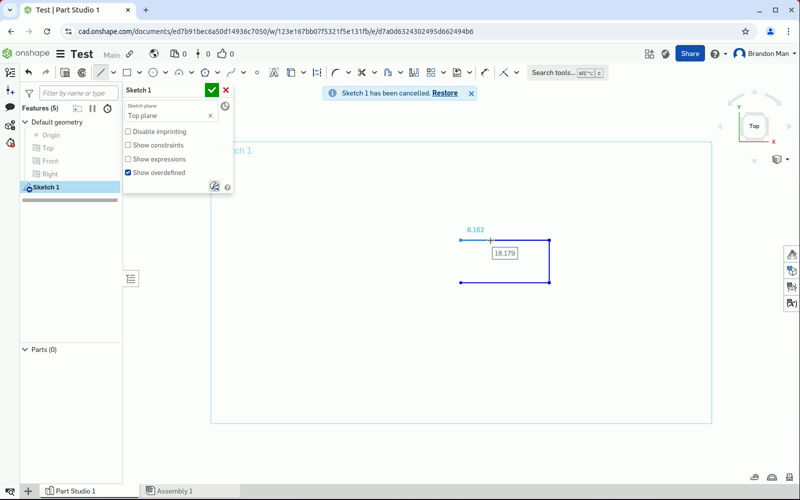
key_down(shift)
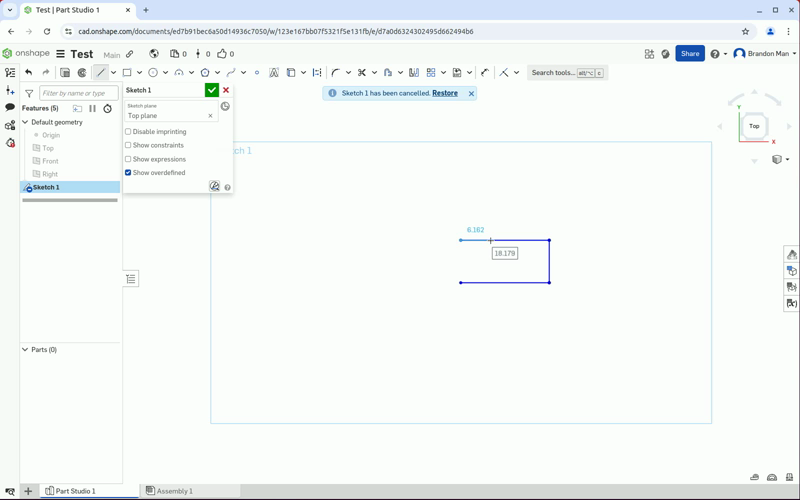
mouse_move(460, 282)
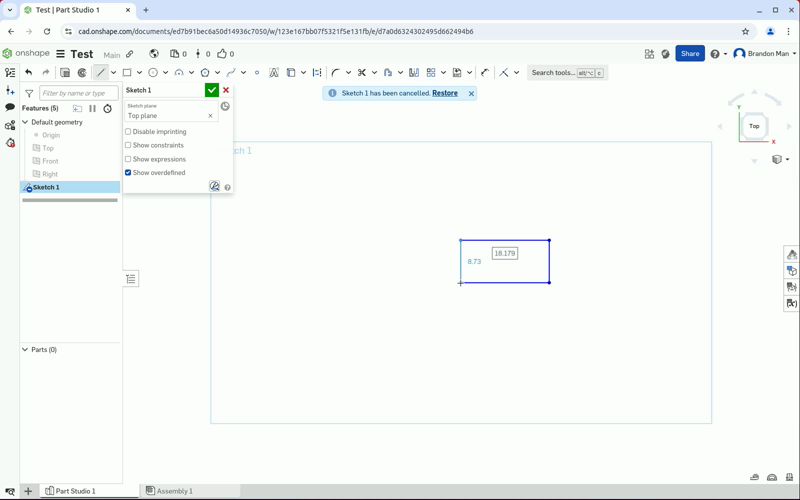
key_up(shift)
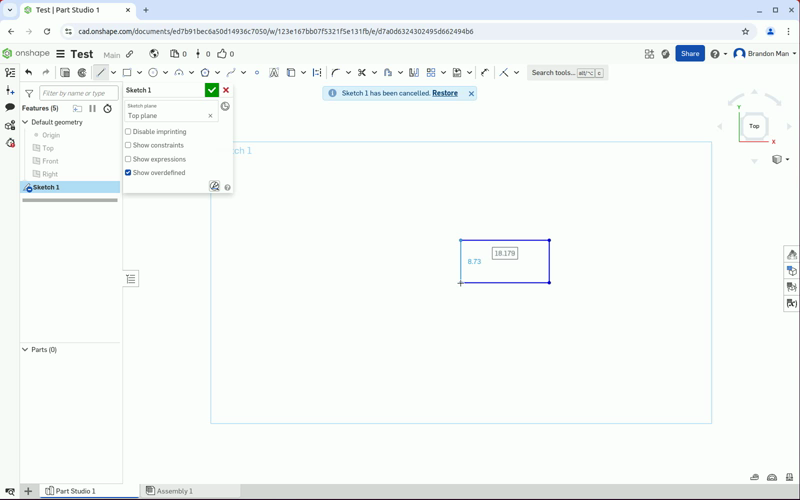
click(460, 282)
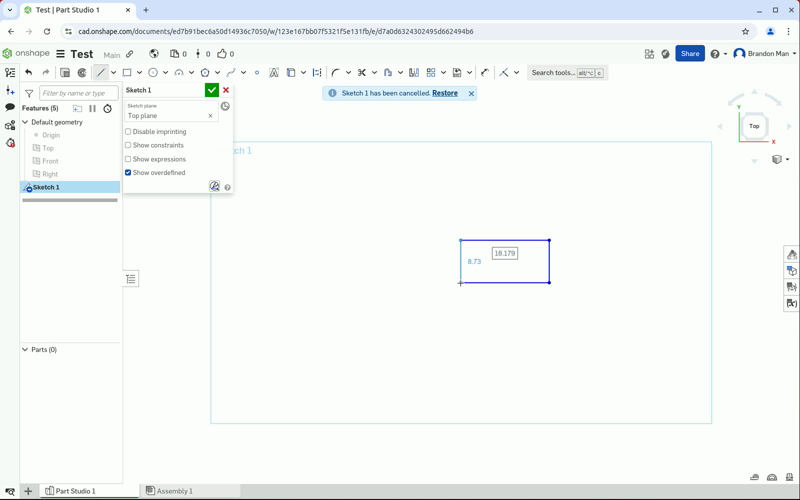
key(esc)
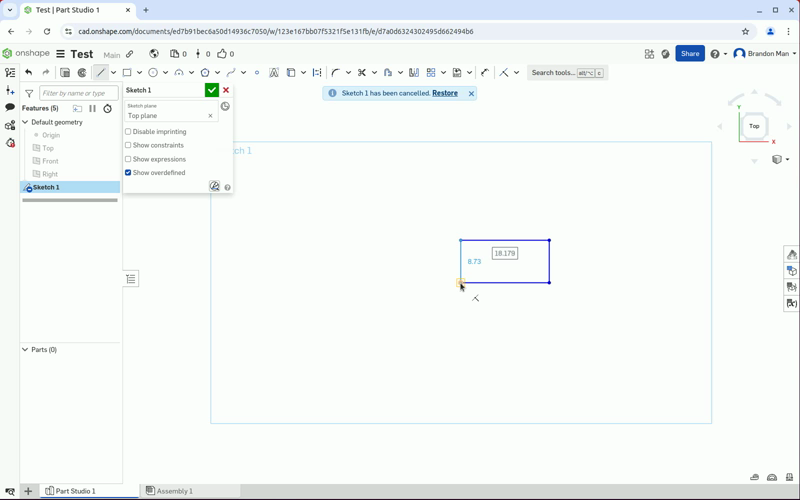
mouse_move(465, 267)
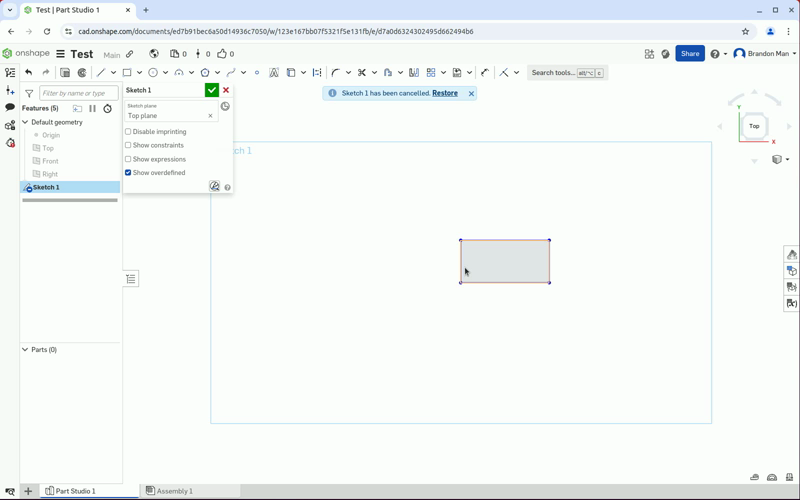
click(465, 267)
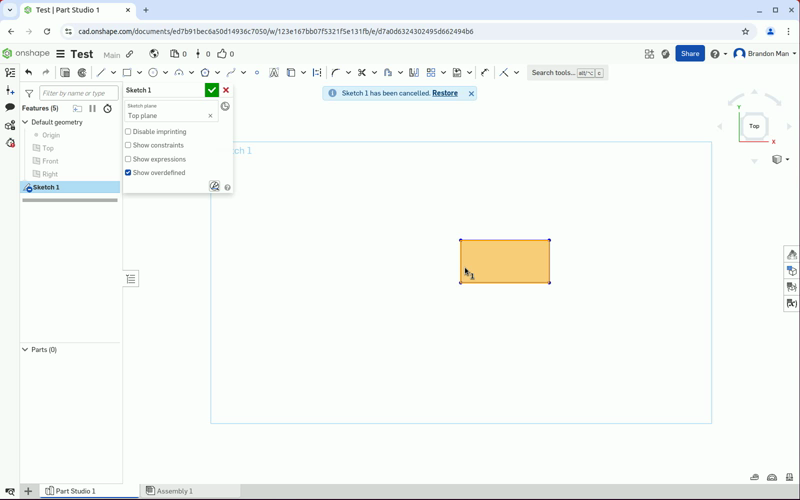
mouse_move(73, 352)
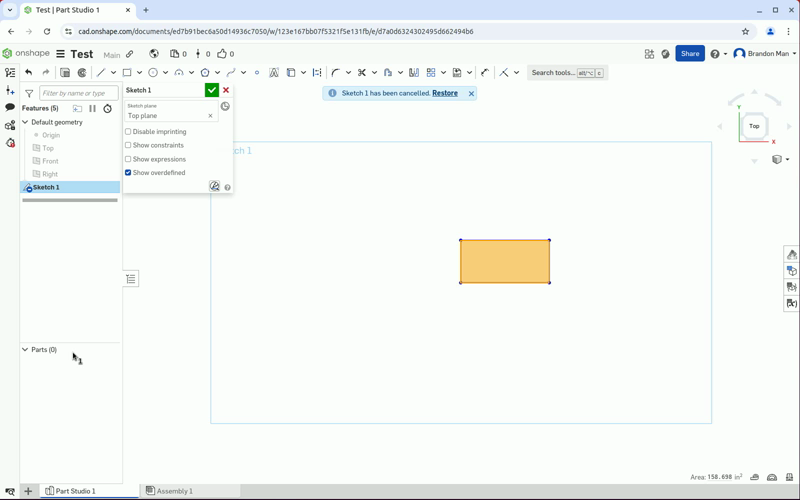
key(shift+y)
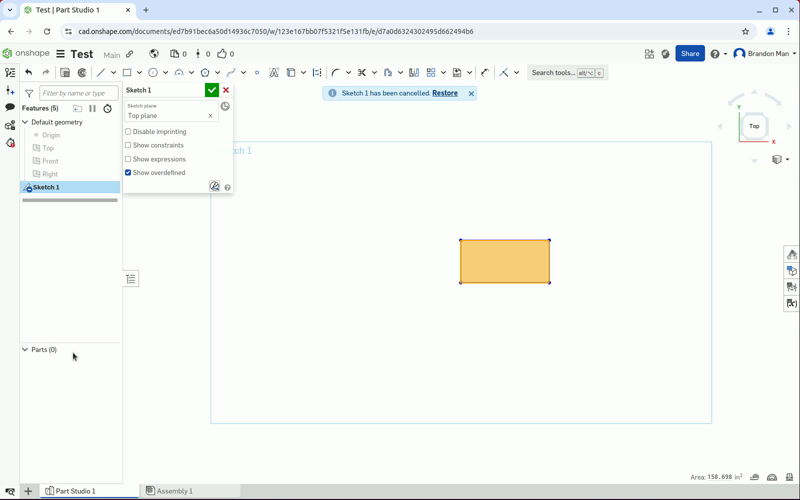
key(shift+e)
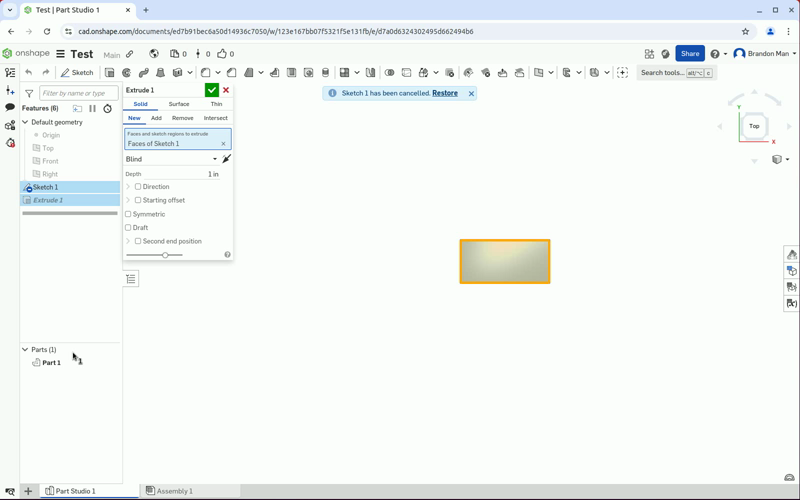
mouse_move(143, 106)
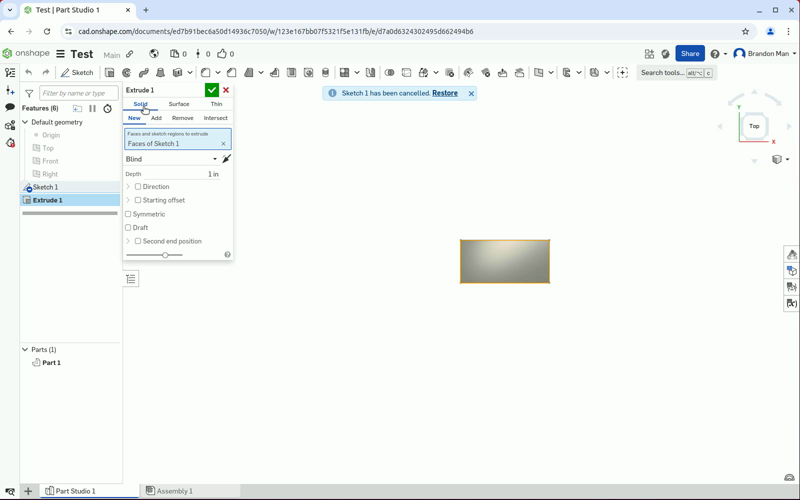
click(143, 106)
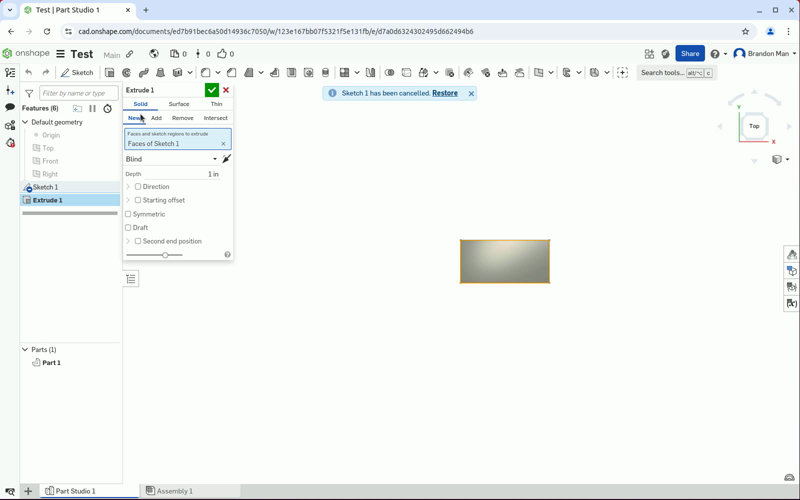
mouse_move(137, 120)
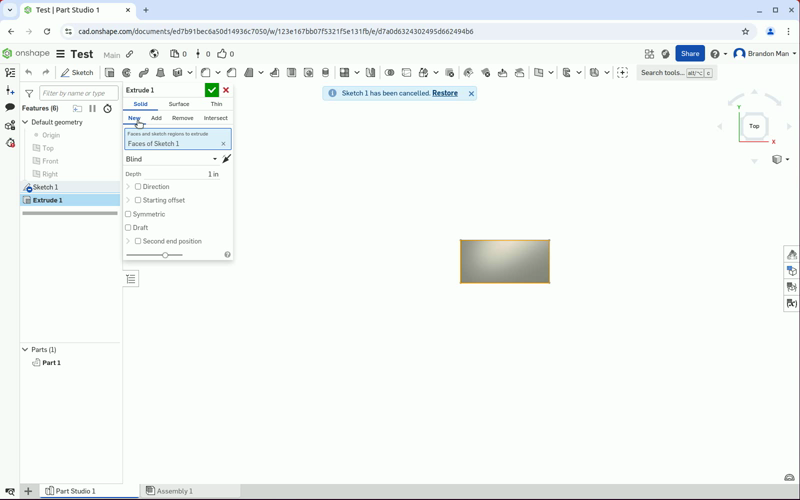
click(137, 120)
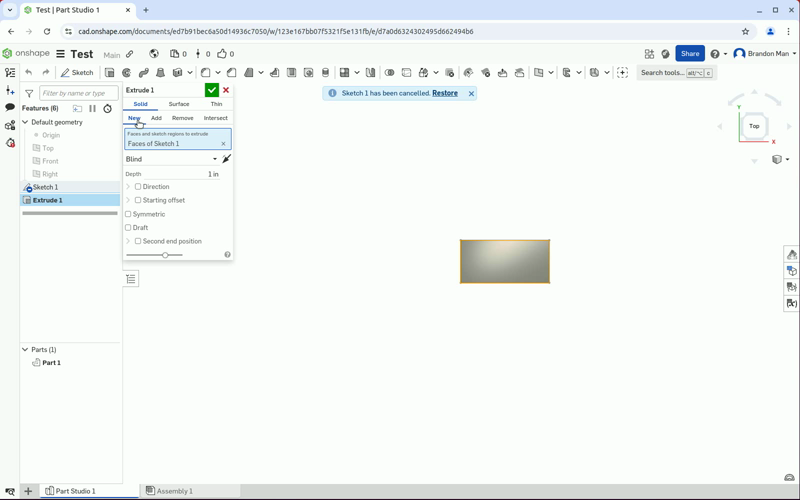
key(tab, 4)
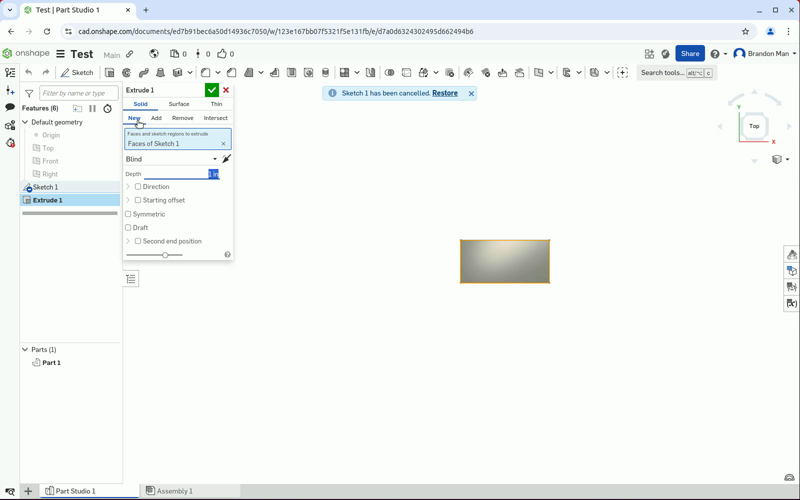
text(23.108)
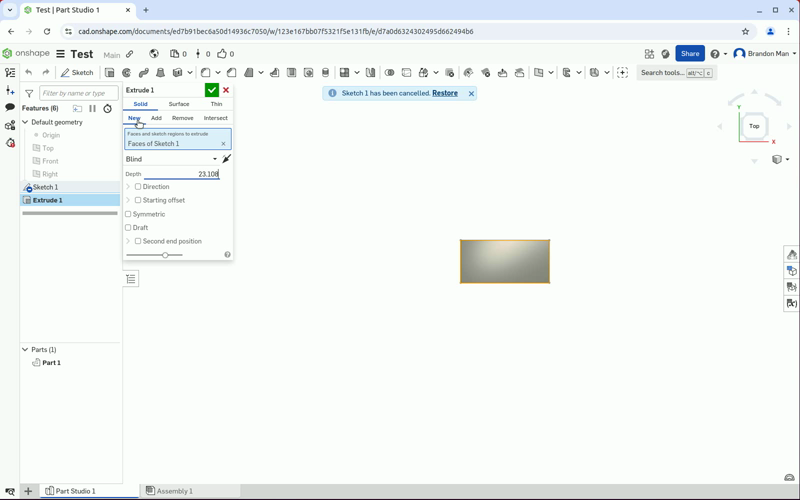
key(enter)
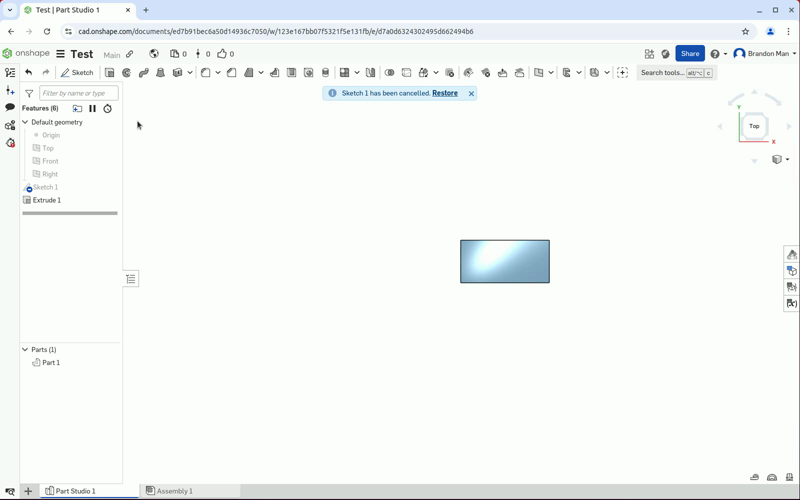
key(shift+h)
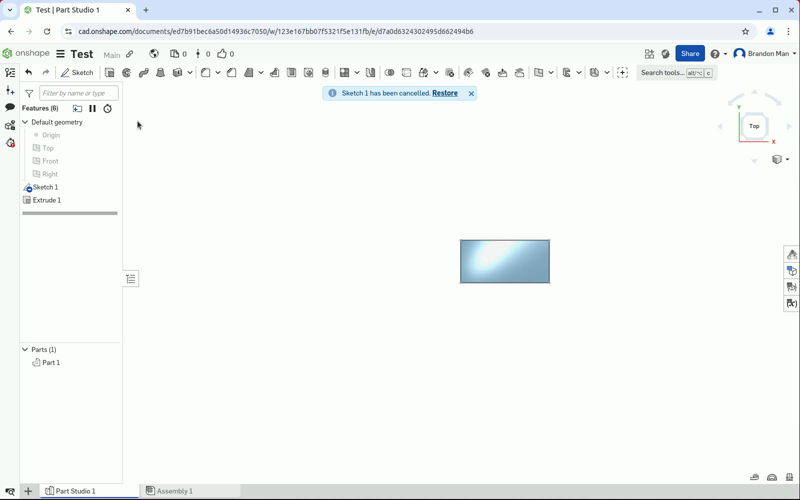
key(shift+h)
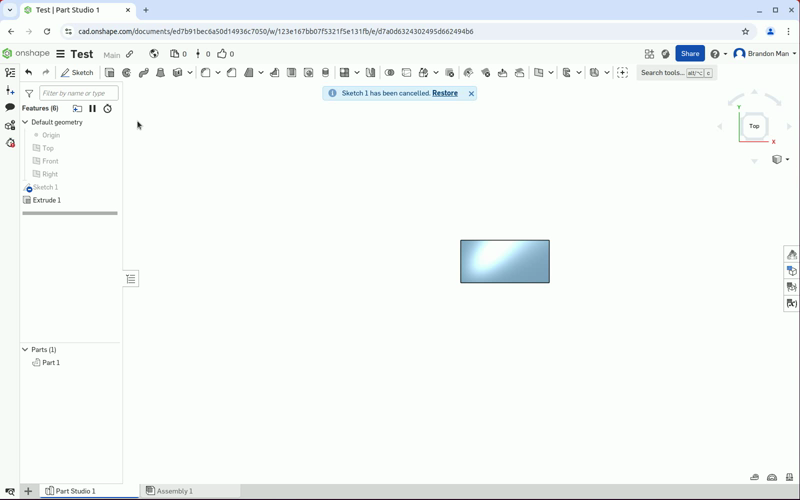
mouse_move(73, 189)
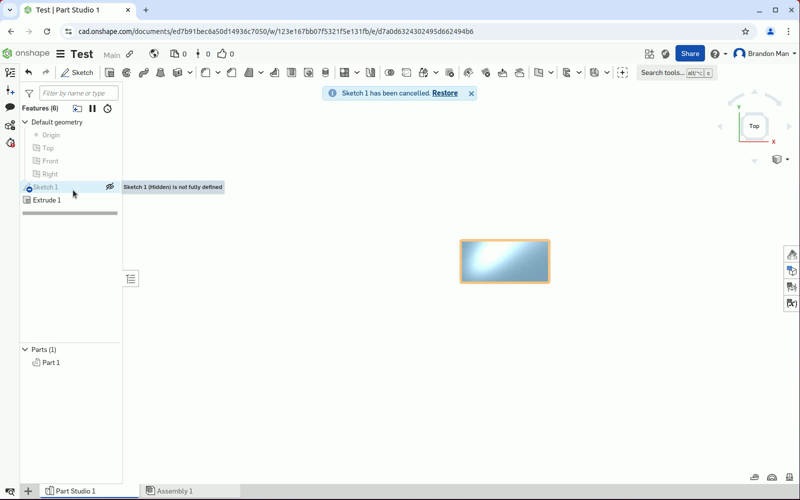
click(73, 189)
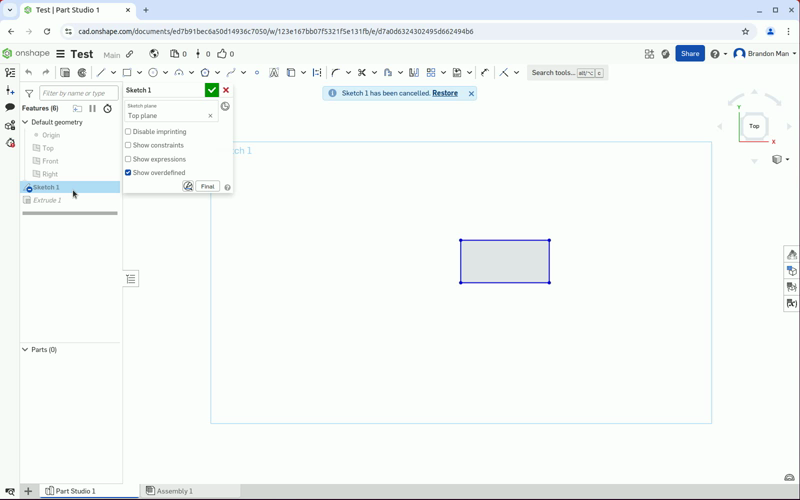
mouse_move(229, 92)
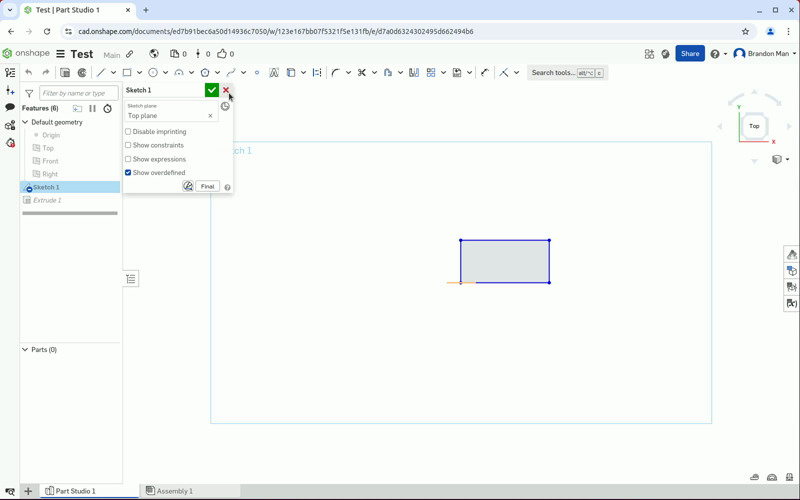
click(229, 92)
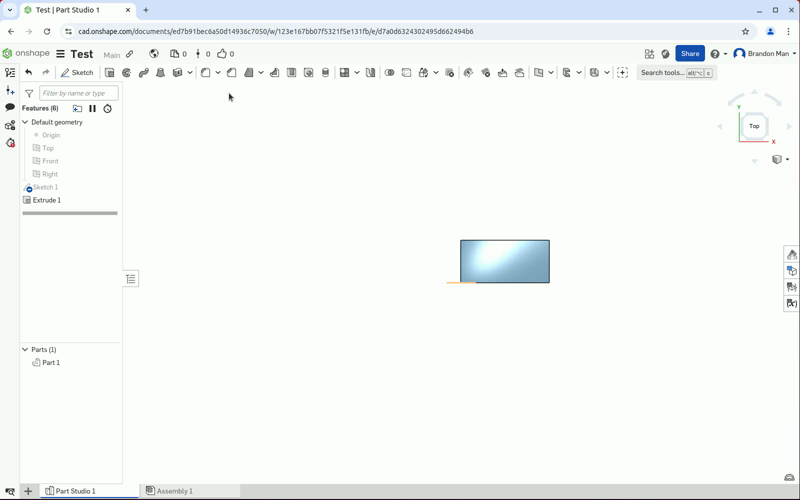
mouse_move(73, 352)
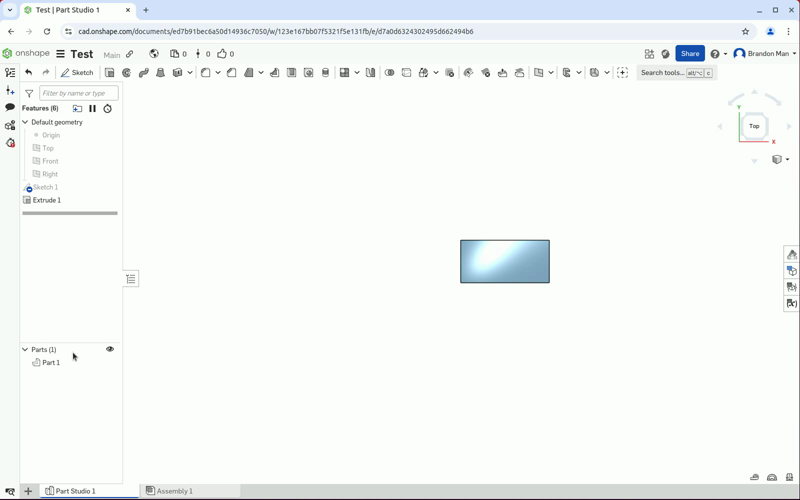
key(y)
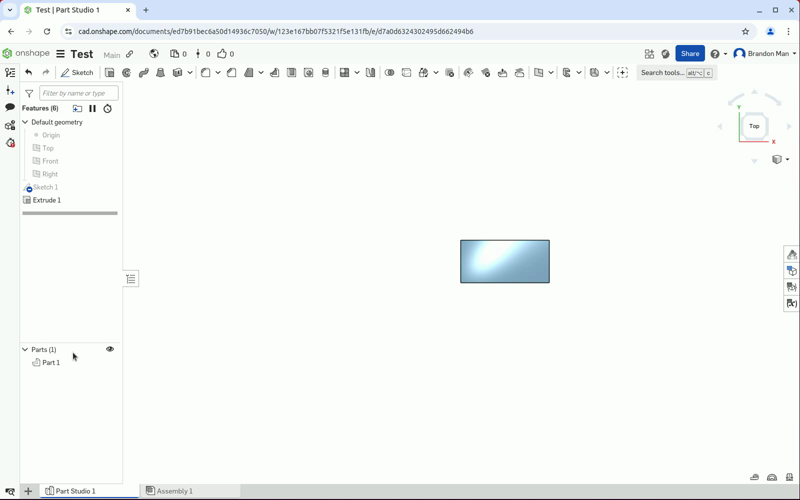
key(shift+p)
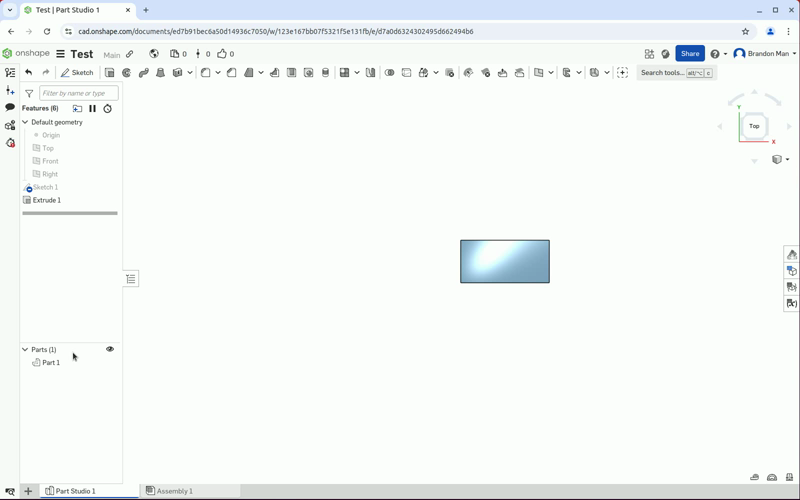
key(space)
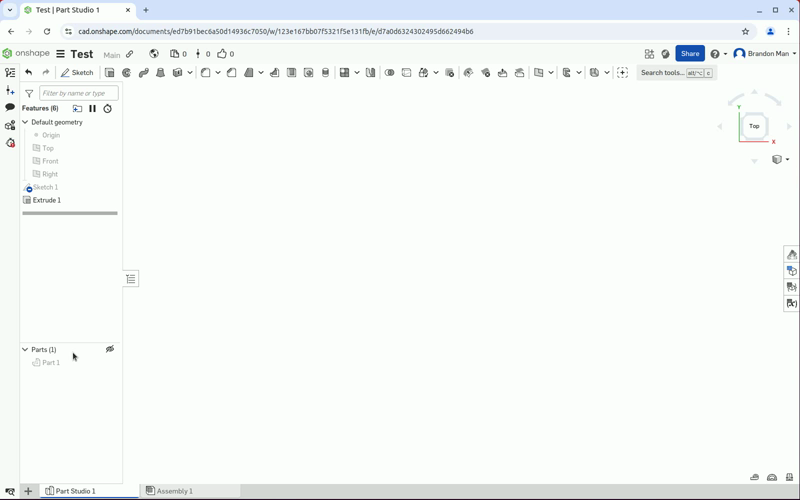
key_down(shift)
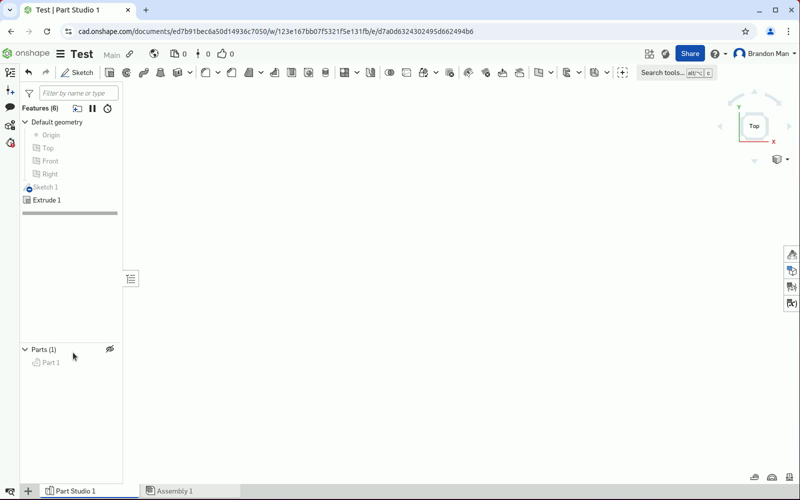
key(up)
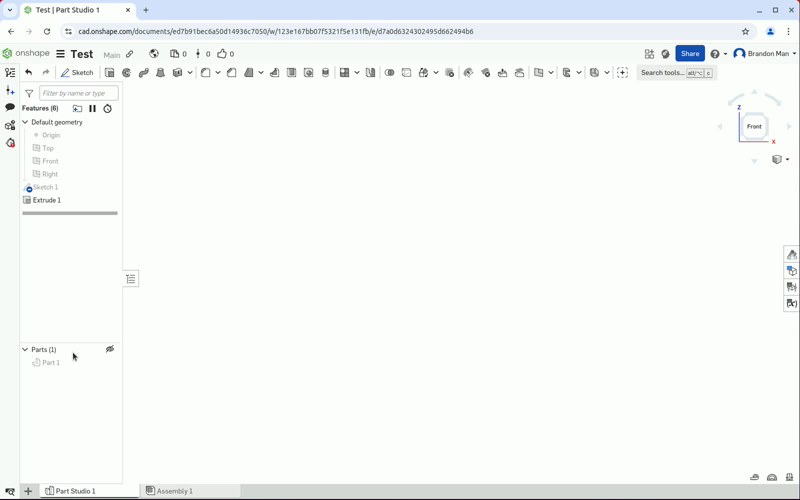
key_up(shift)
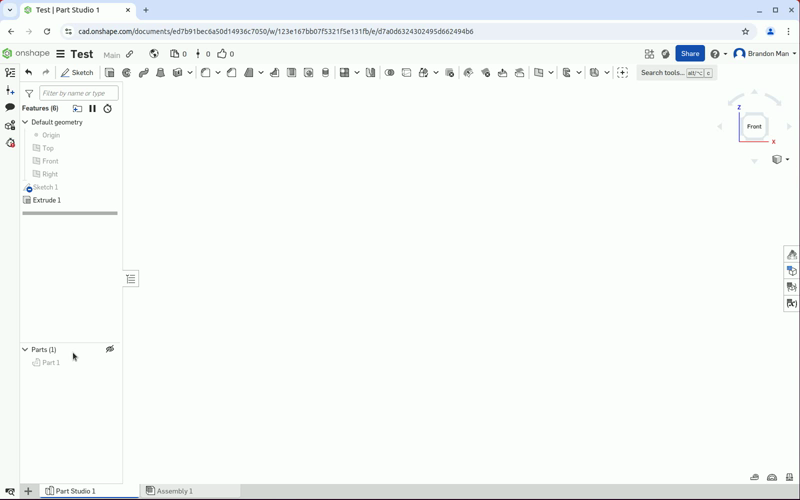
mouse_move(73, 352)
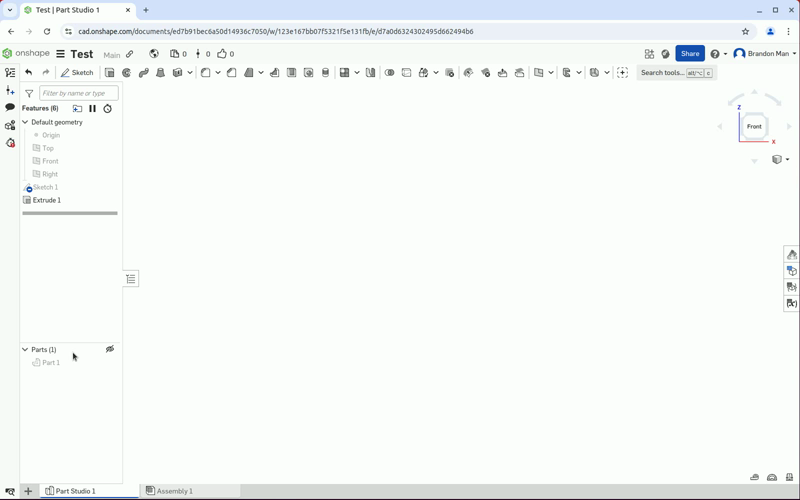
key(shift+y)
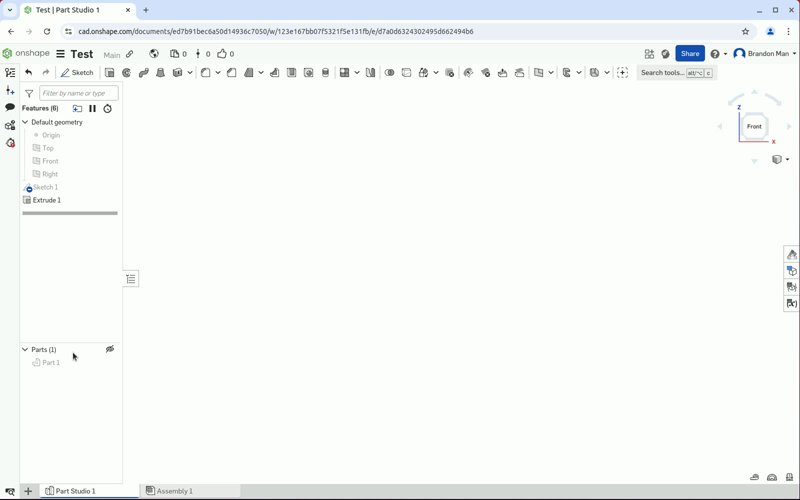
key(shift+s)
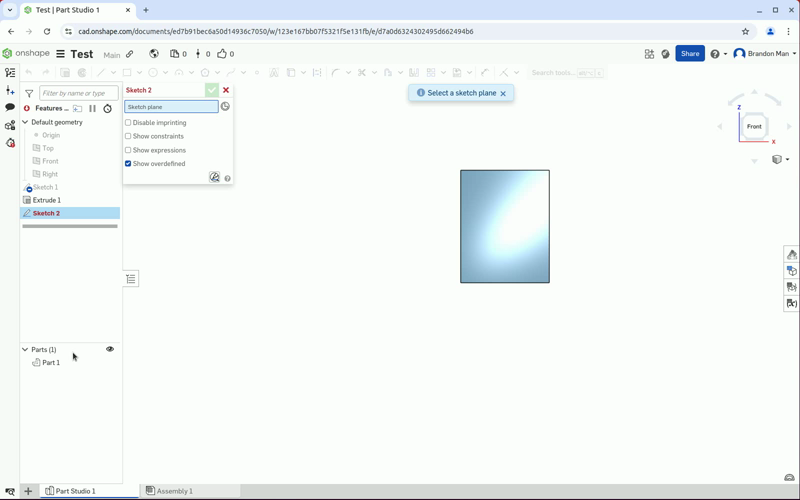
mouse_move(73, 163)
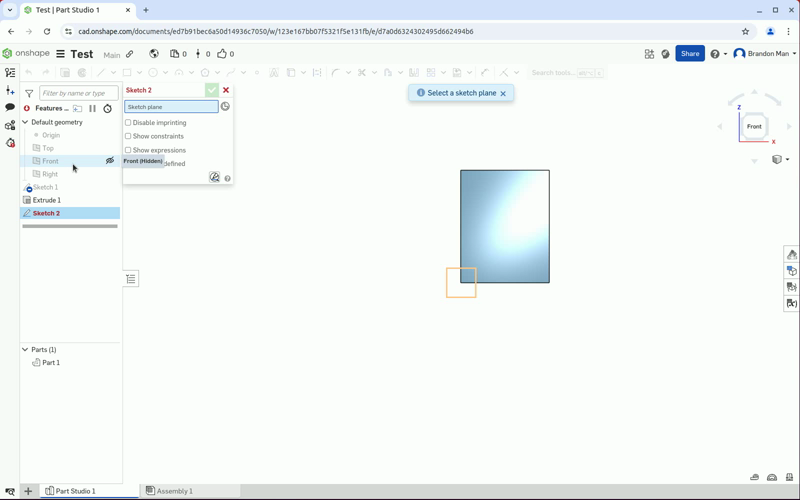
click(73, 163)
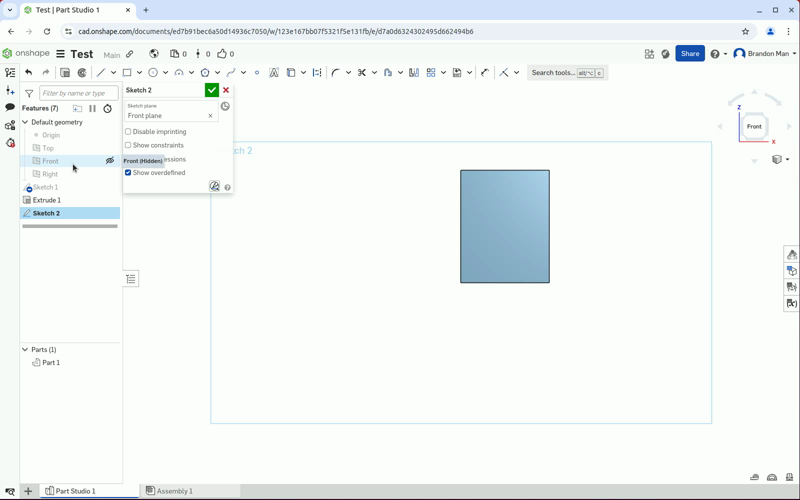
mouse_move(73, 352)
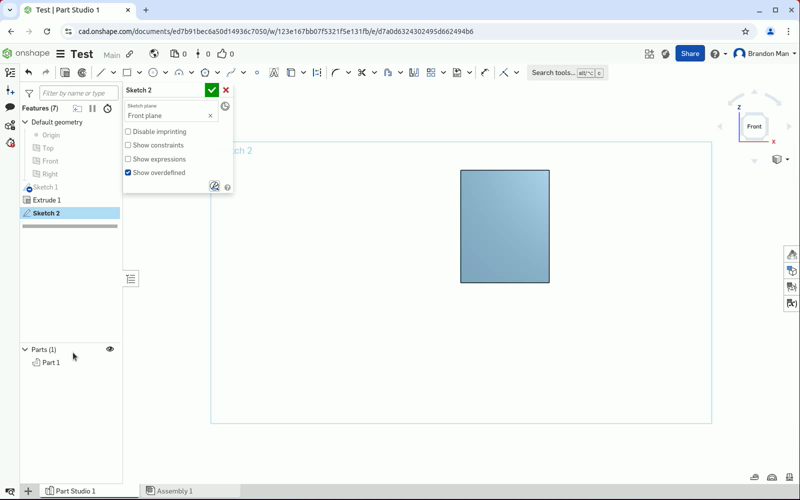
key(y)
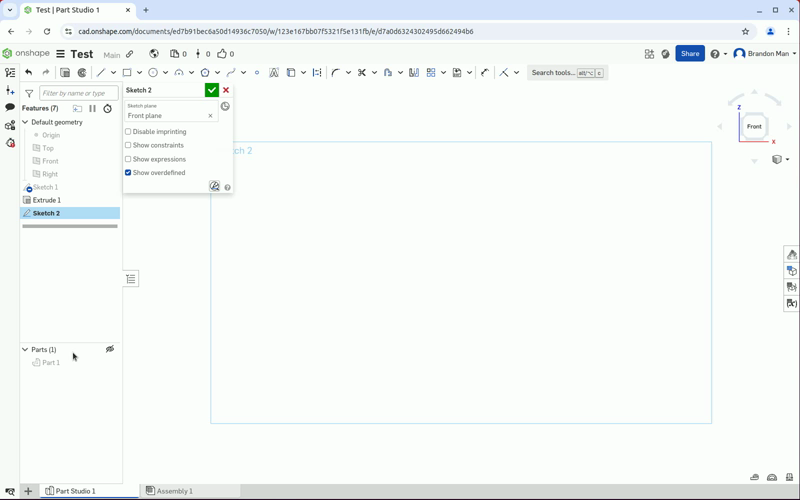
key(l)
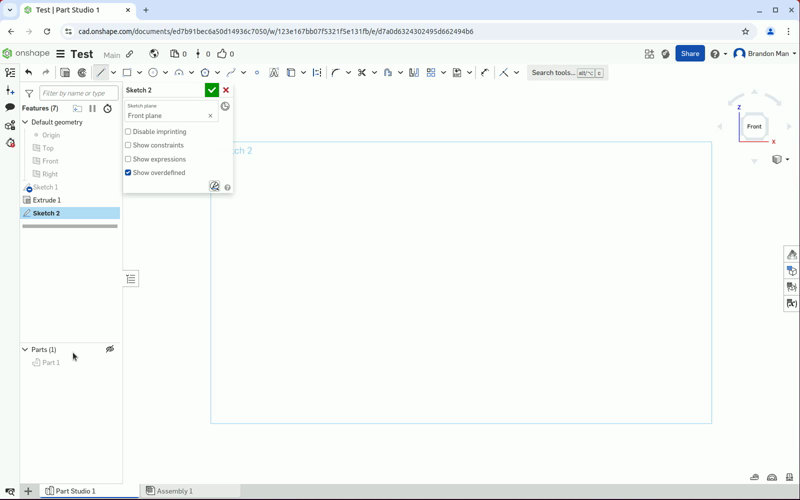
key_down(shift)
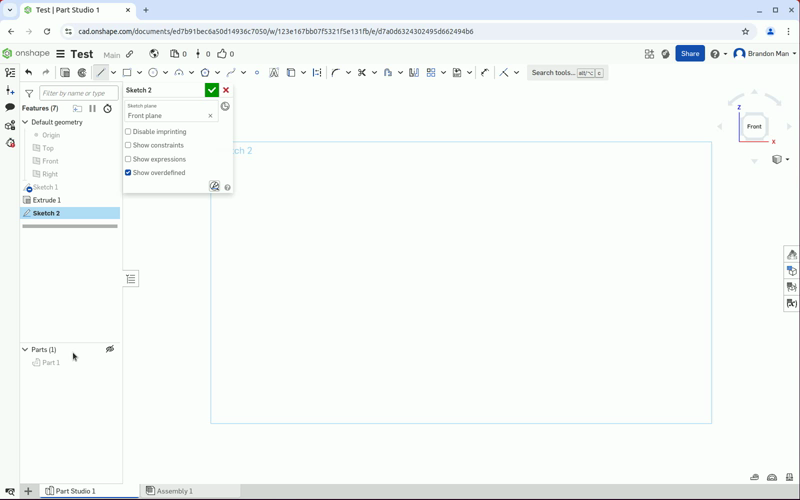
mouse_move(463, 280)
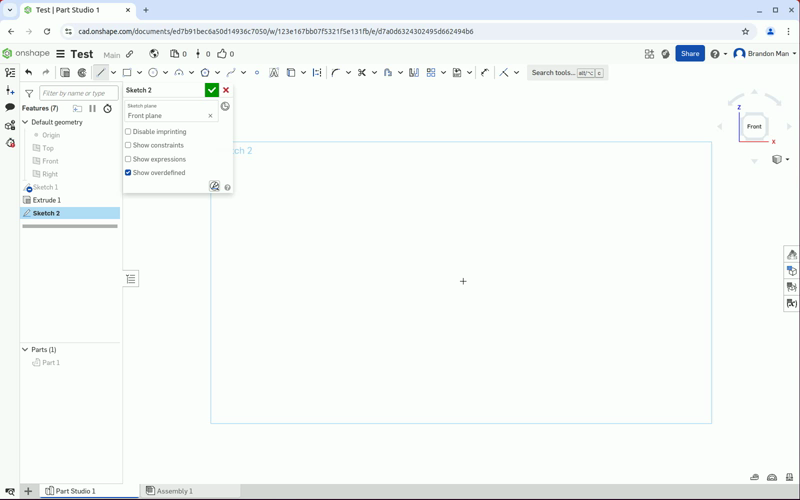
click(463, 280)
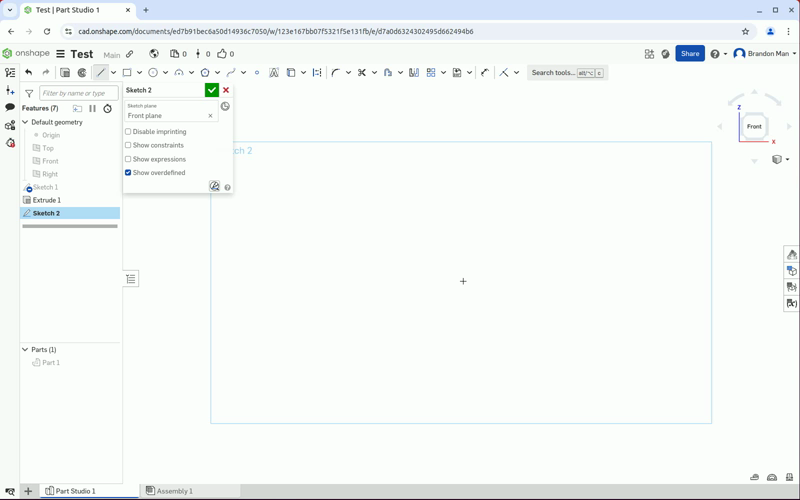
key_up(shift)
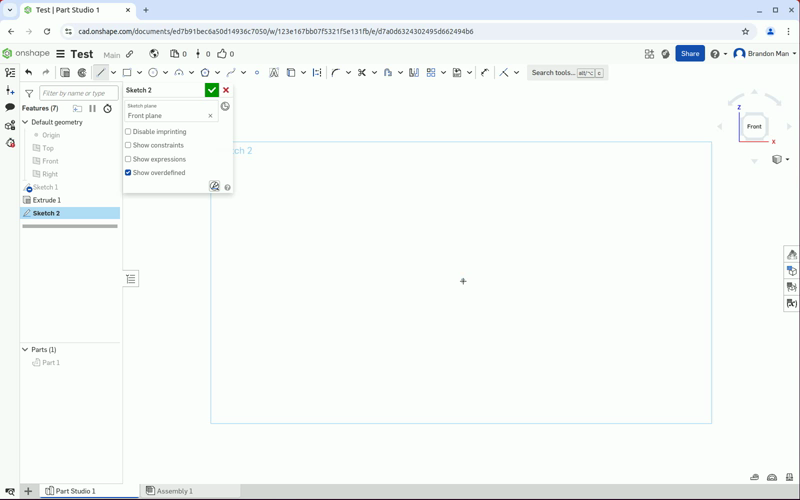
key_down(shift)
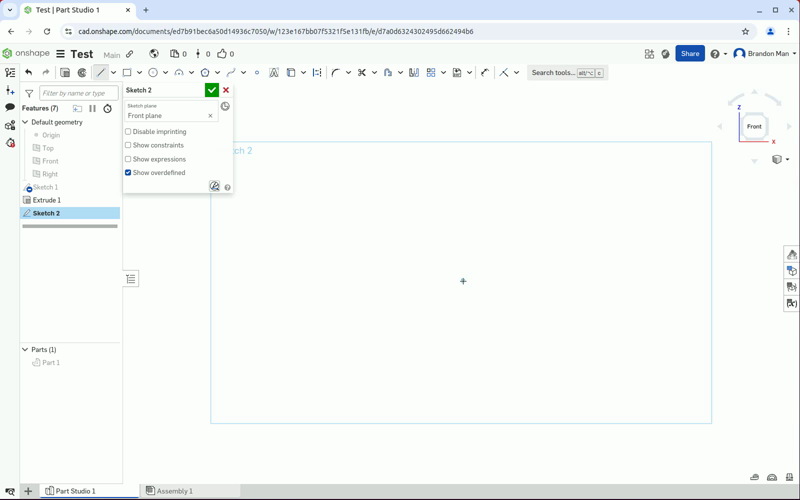
mouse_move(546, 280)
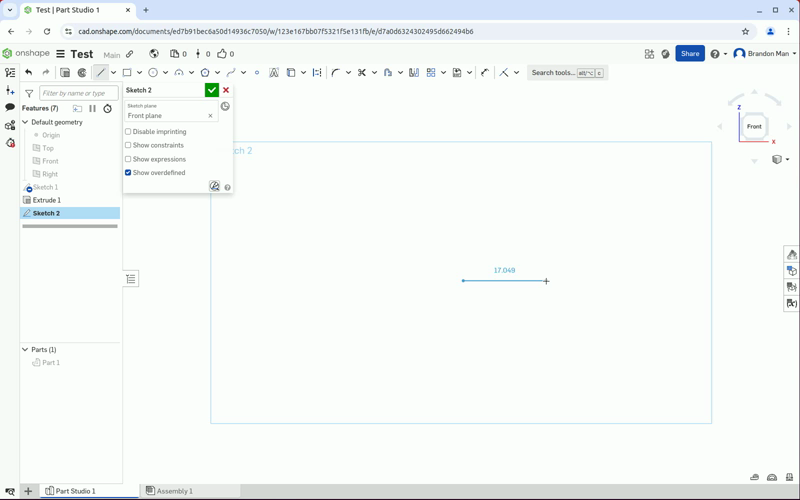
click(546, 280)
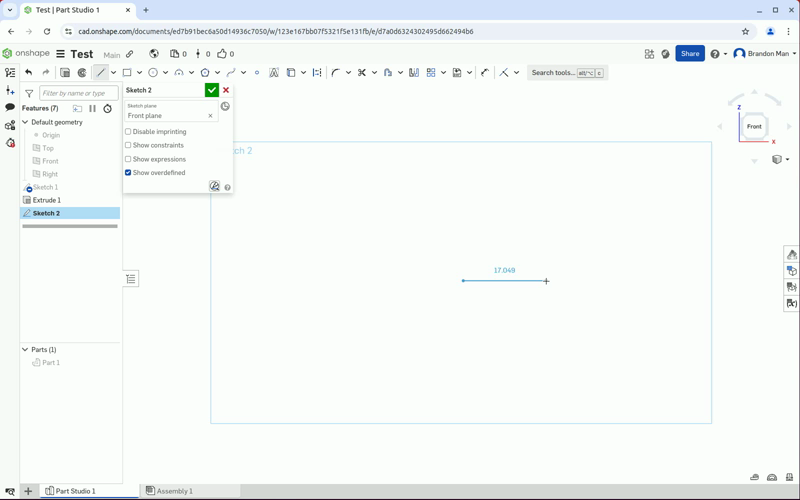
key_up(shift)
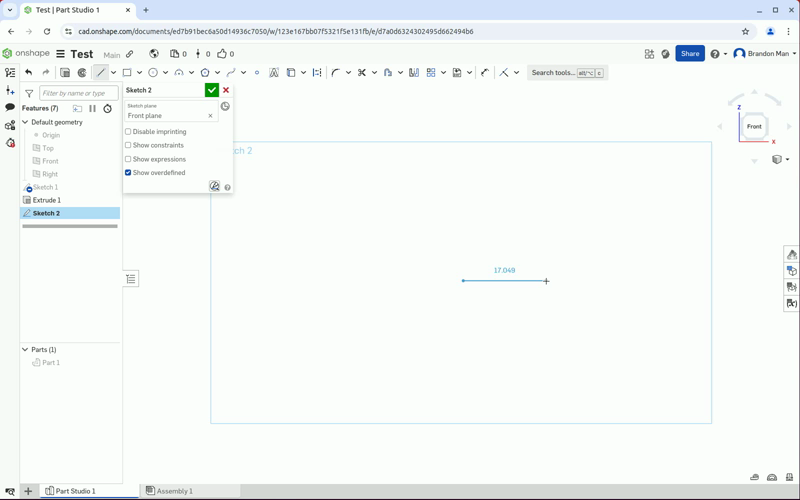
key_down(shift)
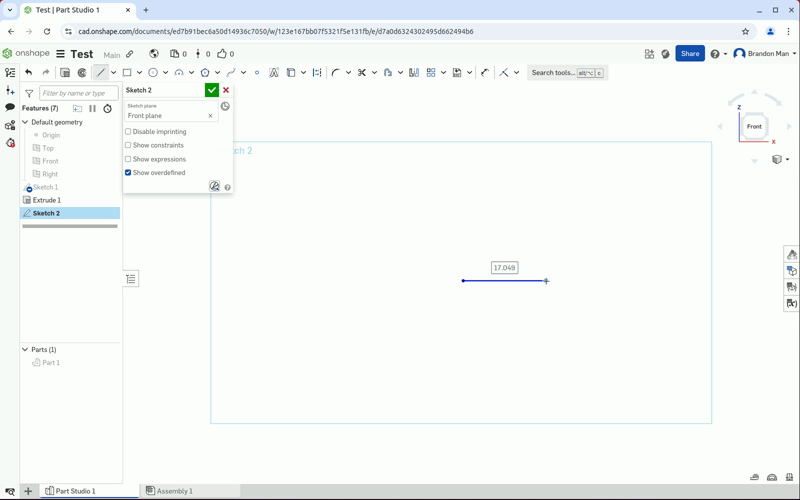
mouse_move(546, 172)
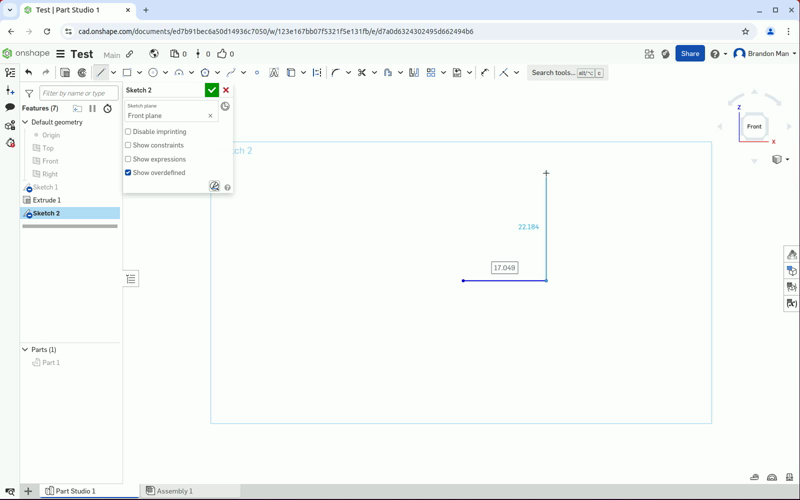
click(546, 172)
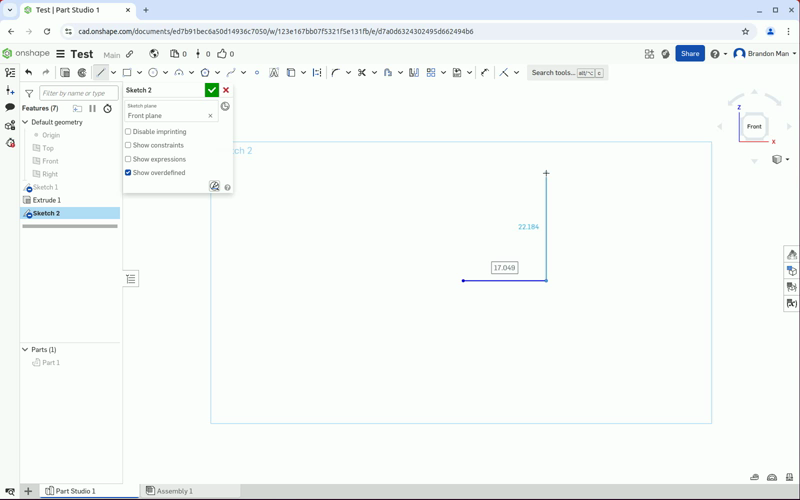
key_up(shift)
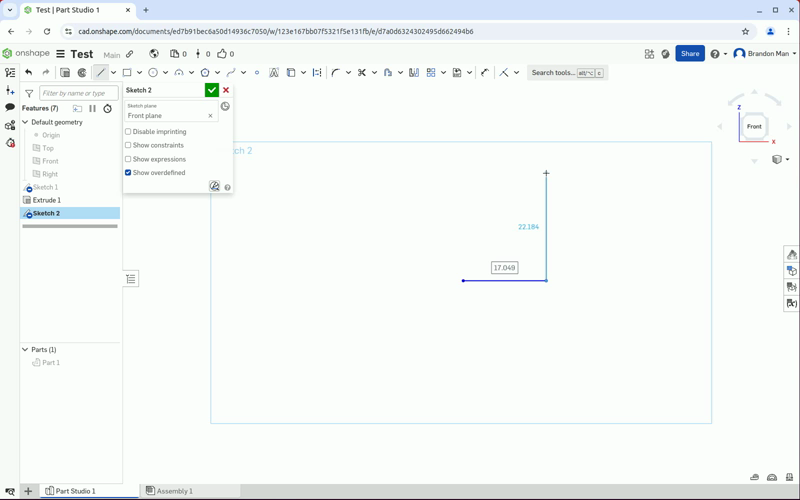
key_down(shift)
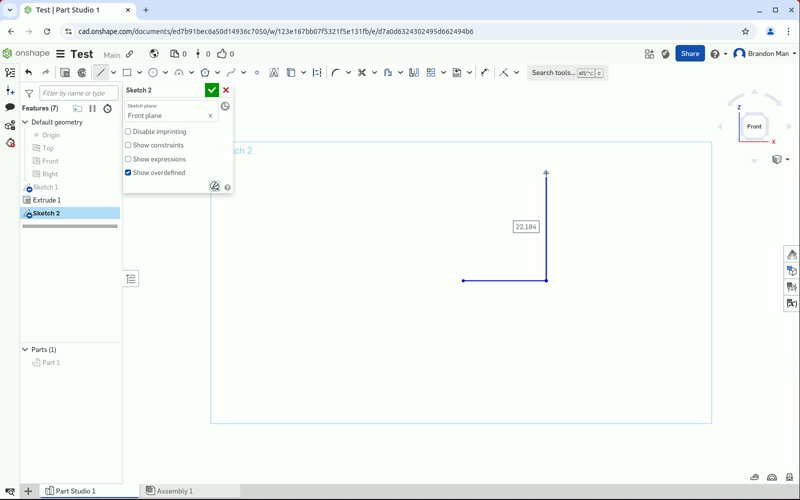
mouse_move(463, 172)
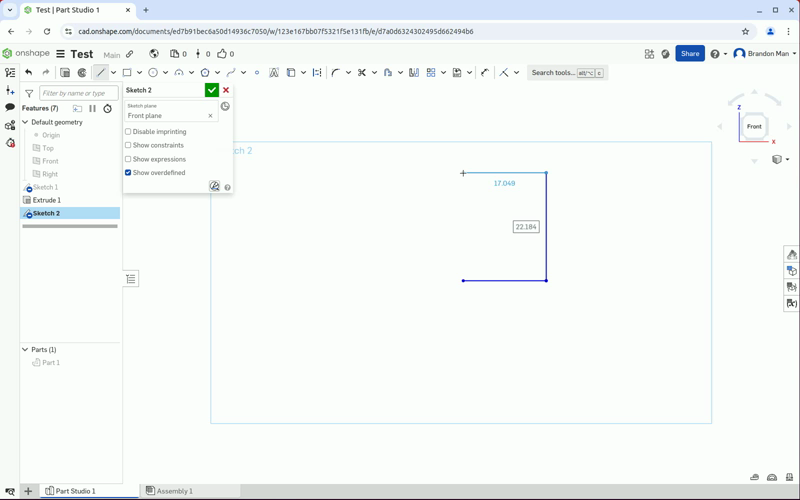
click(463, 172)
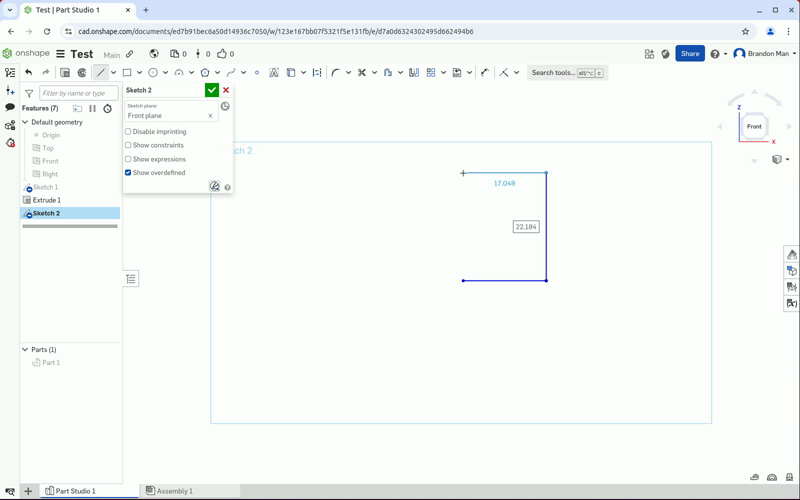
key_up(shift)
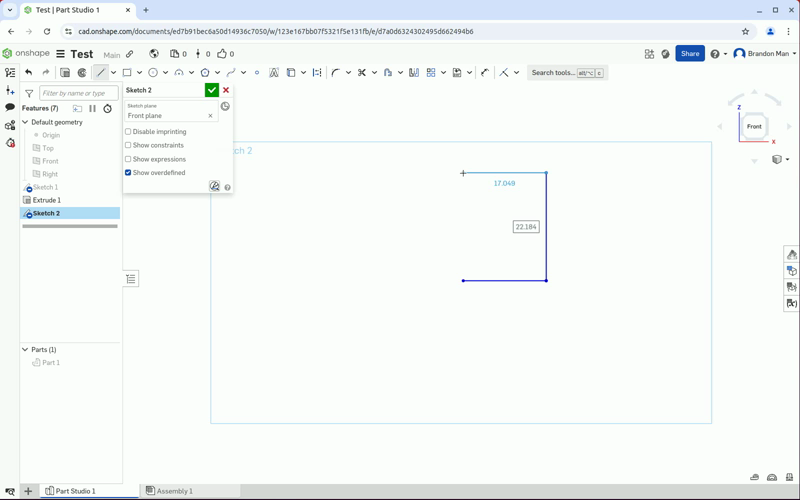
key_down(shift)
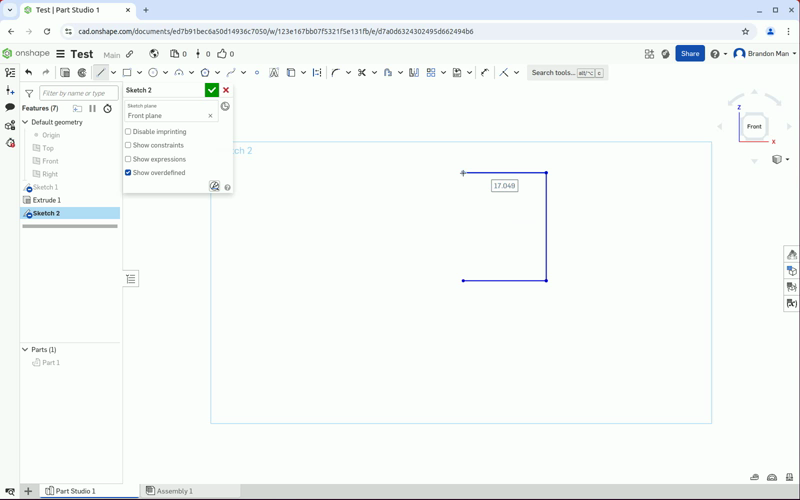
mouse_move(463, 280)
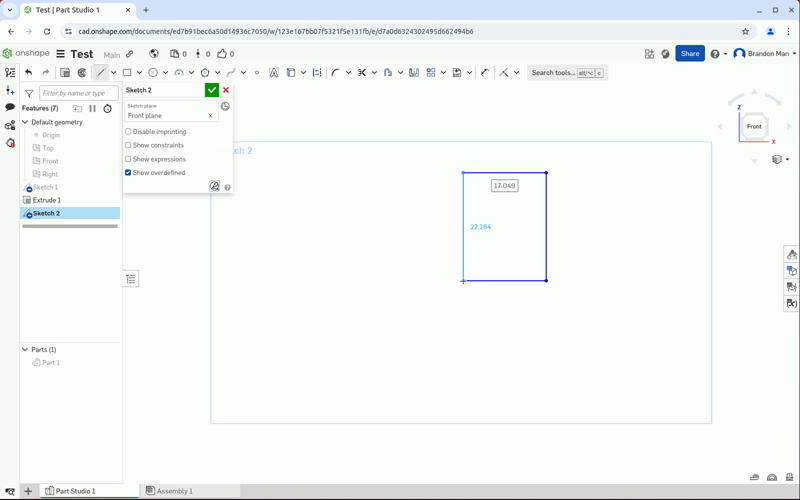
key_up(shift)
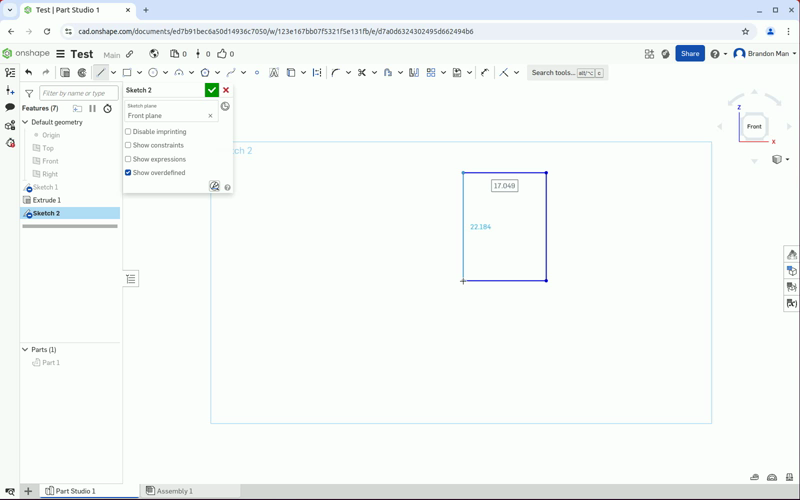
click(463, 280)
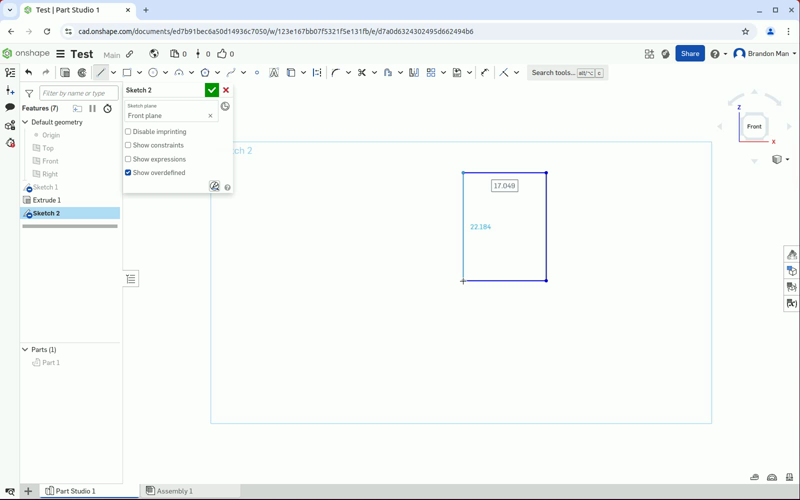
key(esc)
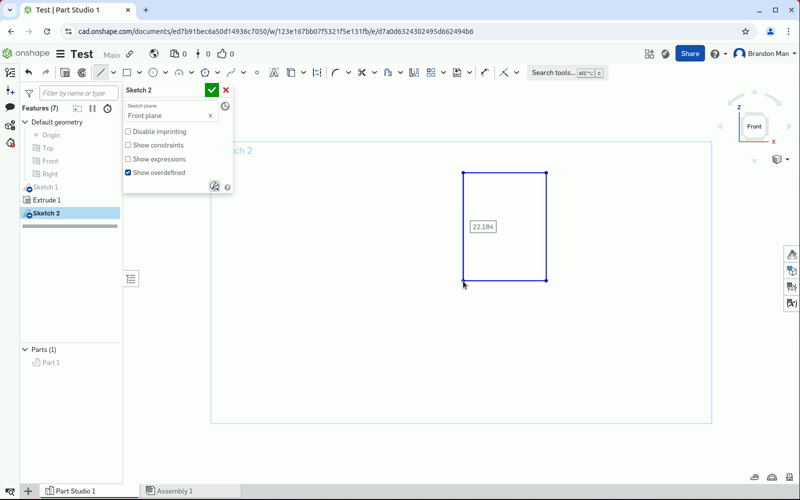
mouse_move(508, 232)
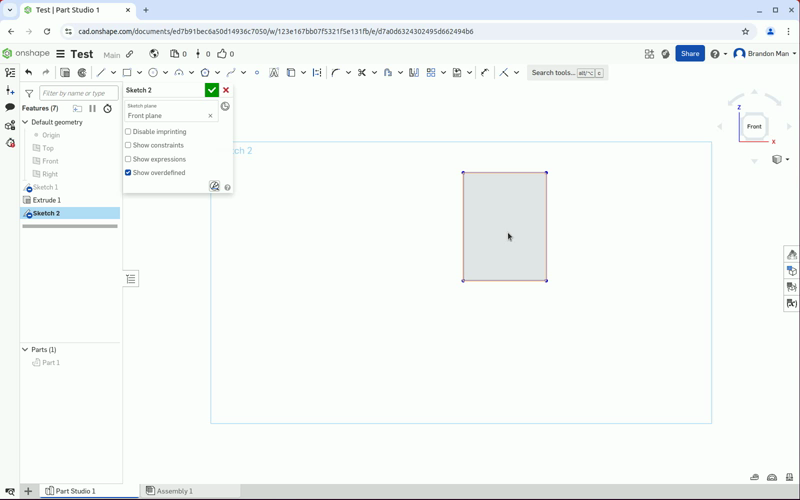
click(508, 232)
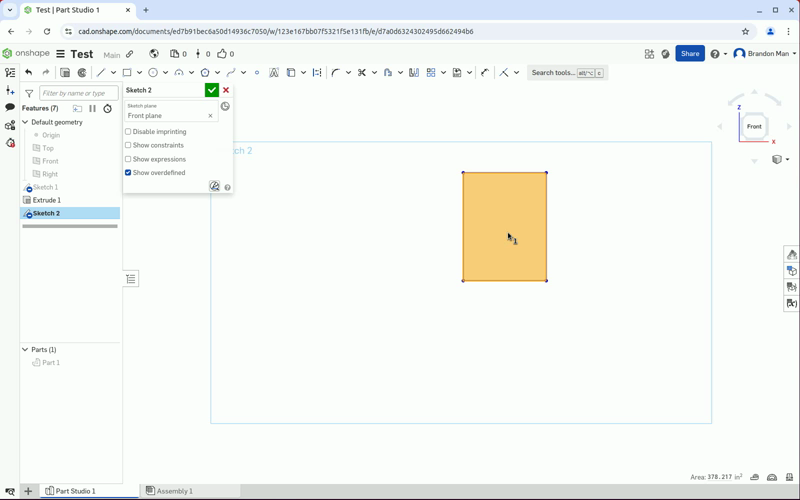
mouse_move(73, 352)
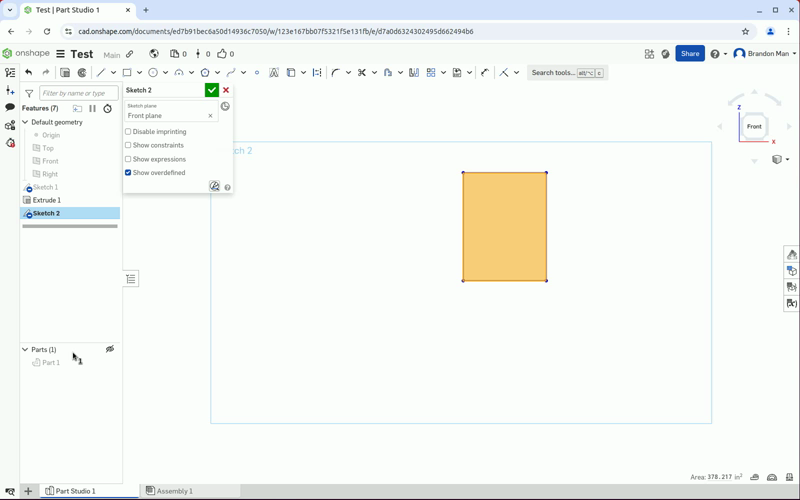
key(shift+y)
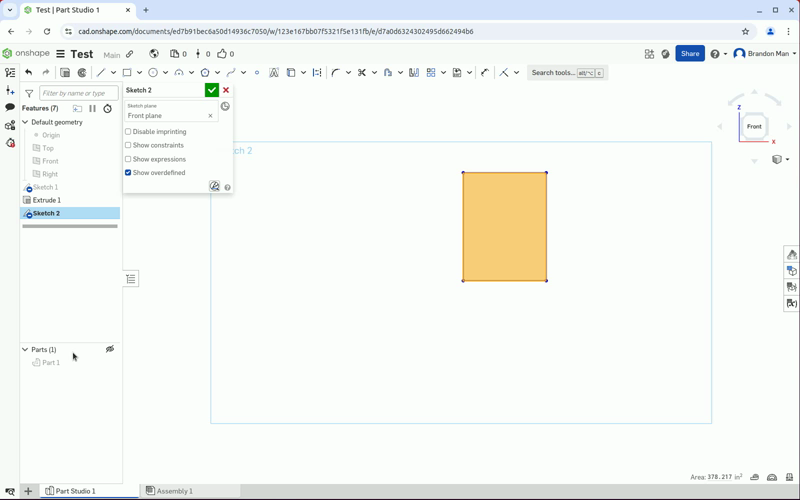
key(shift+e)
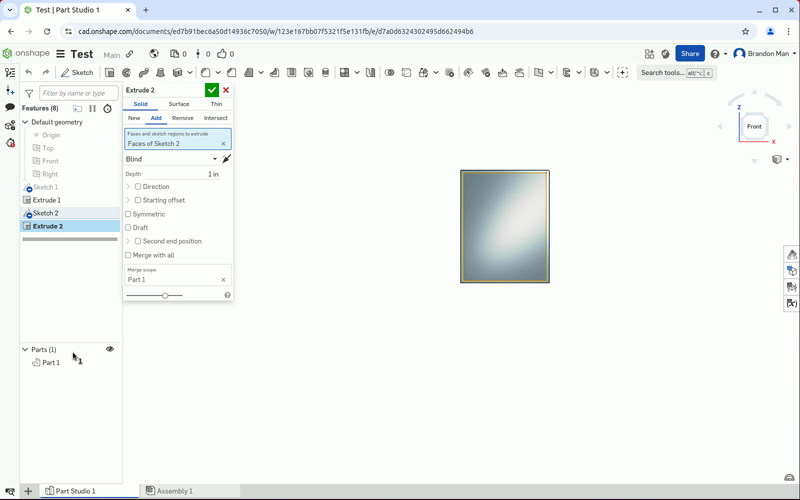
mouse_move(143, 106)
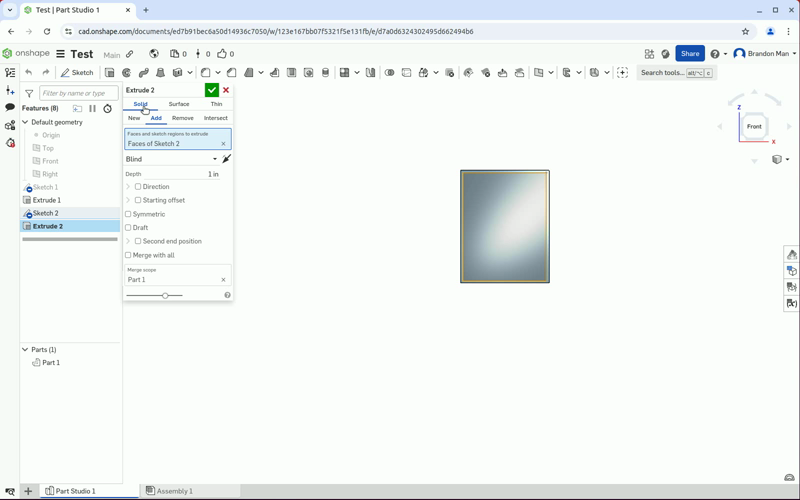
click(143, 106)
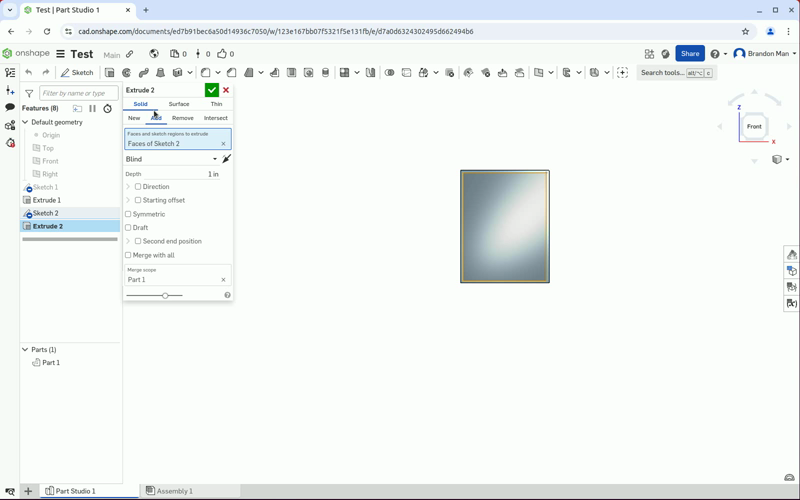
mouse_move(186, 120)
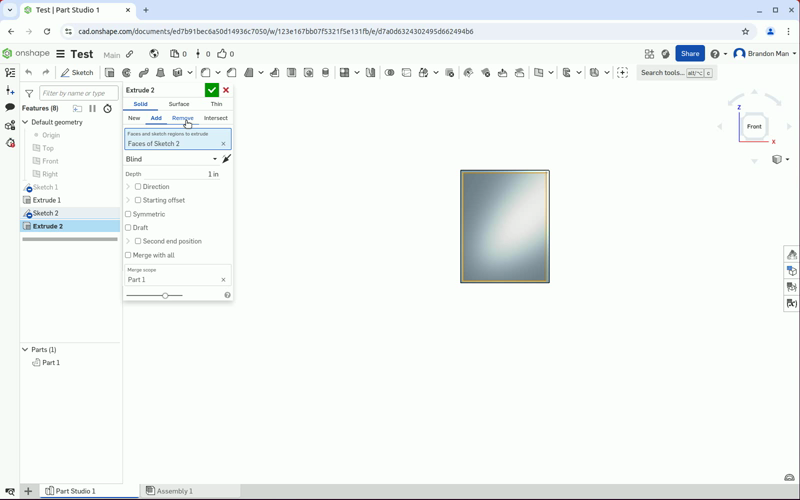
click(186, 120)
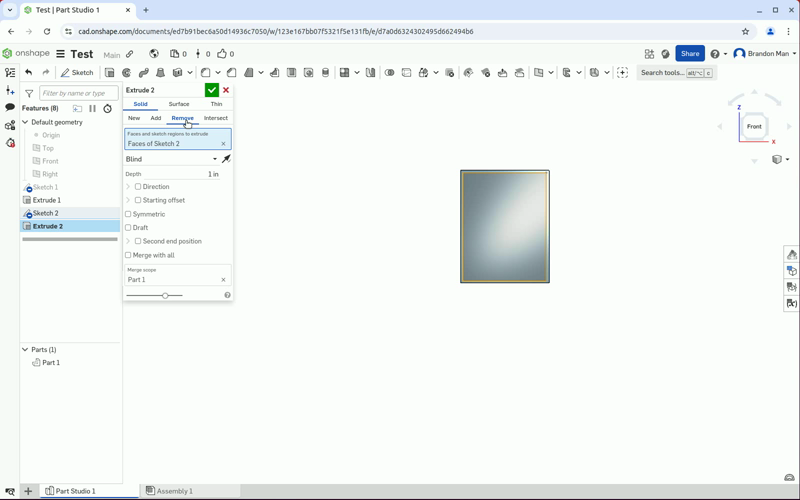
key(tab, 4)
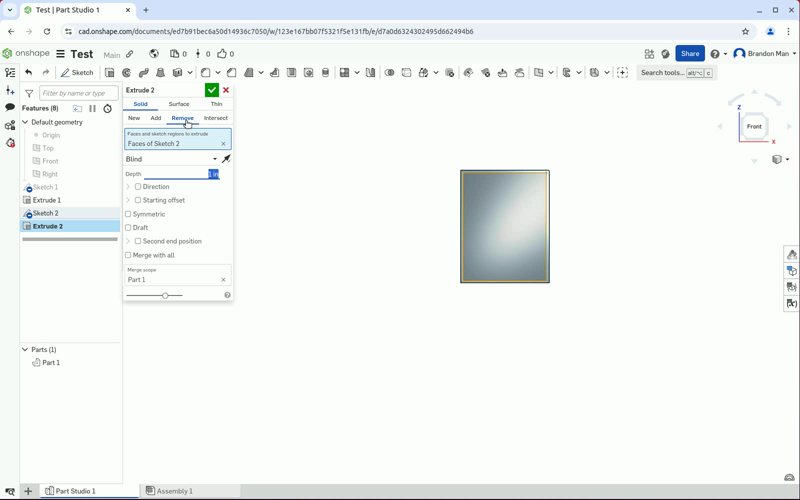
text(0.722)
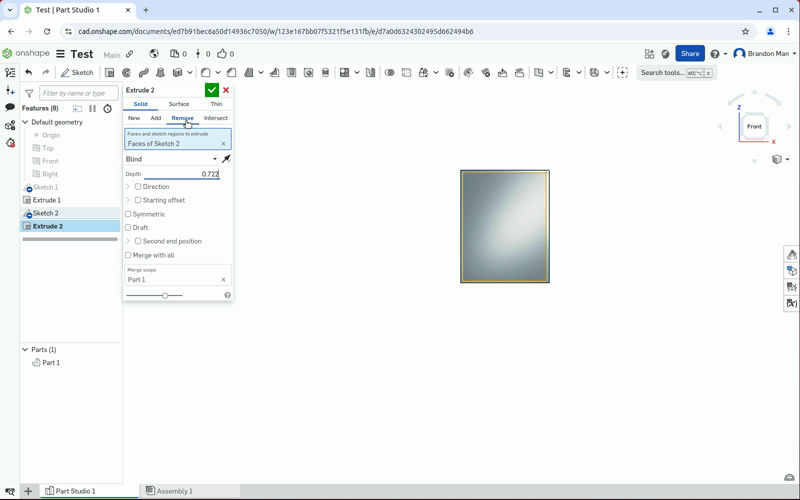
key(tab, 6)
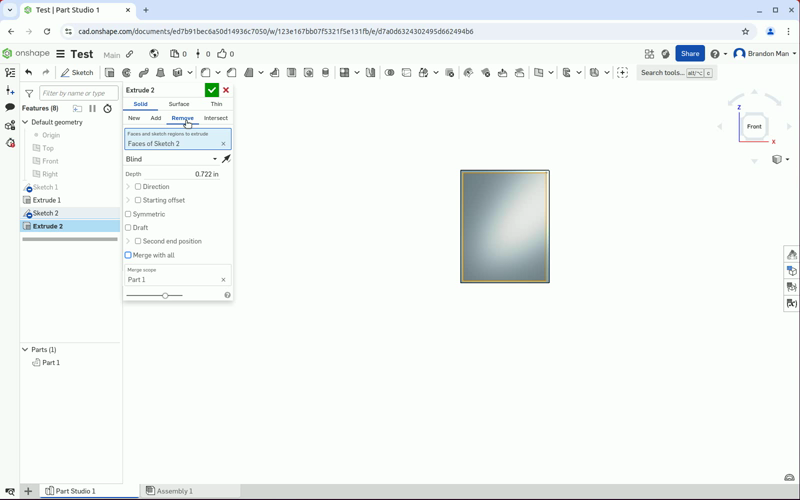
key(space)
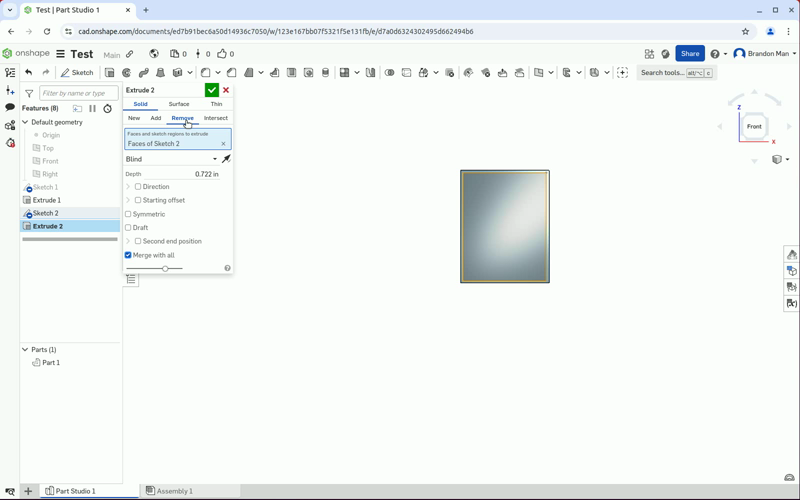
key(enter)
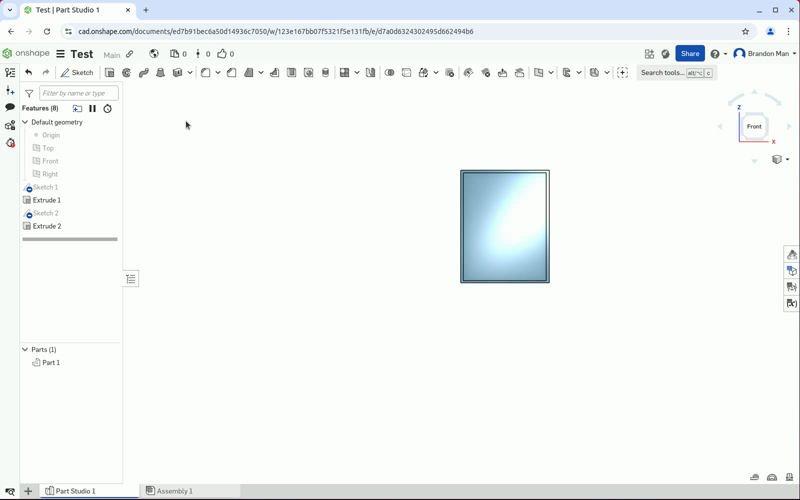
key(shift+h)
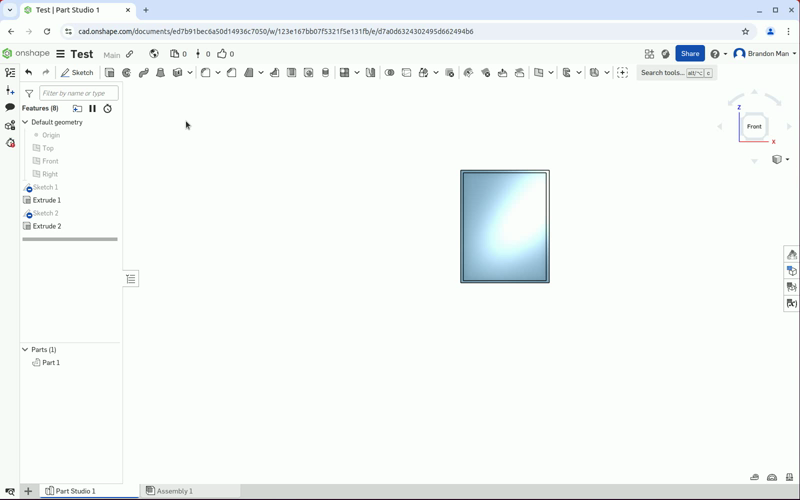
key(shift+h)
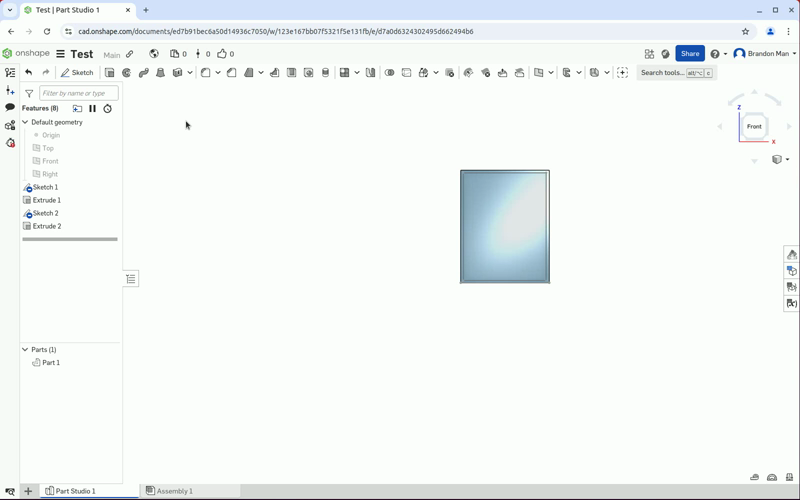
key(shift+7)
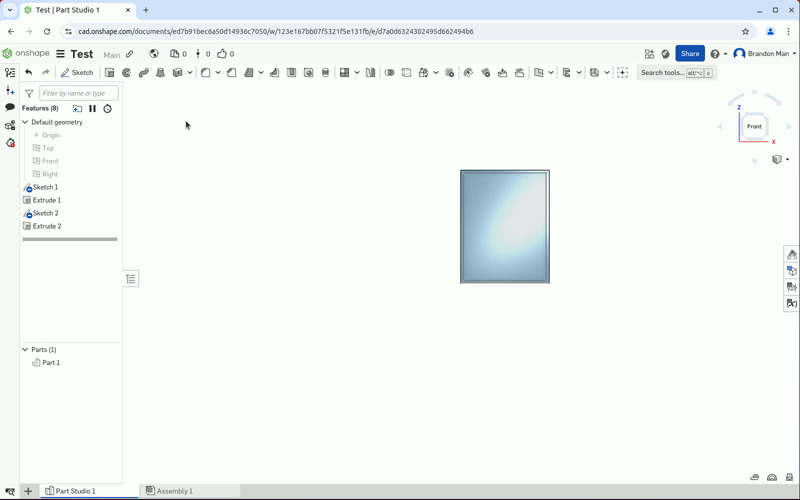
key(left, 2)
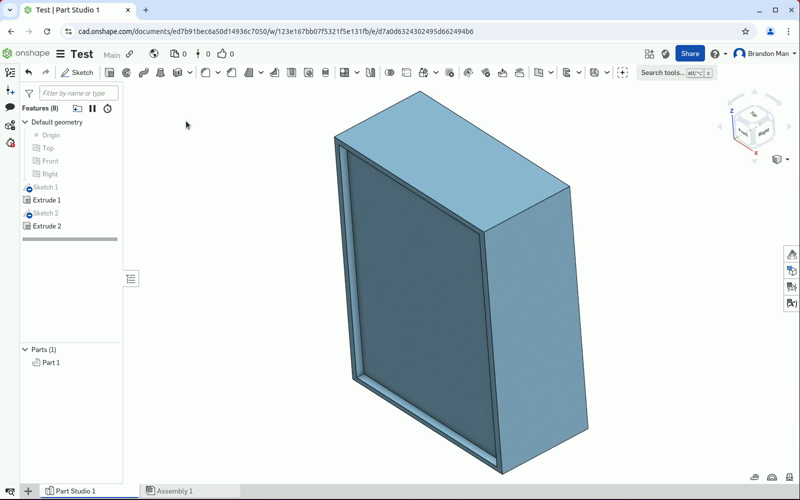
key(down, 2)
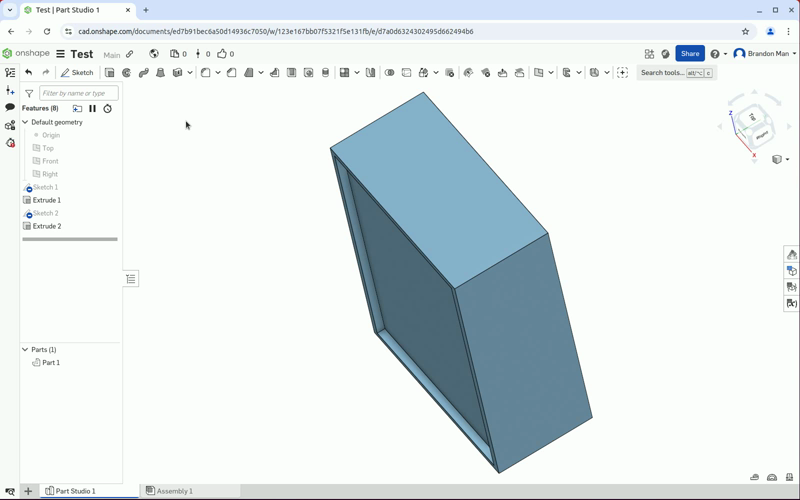
key(up, 2)
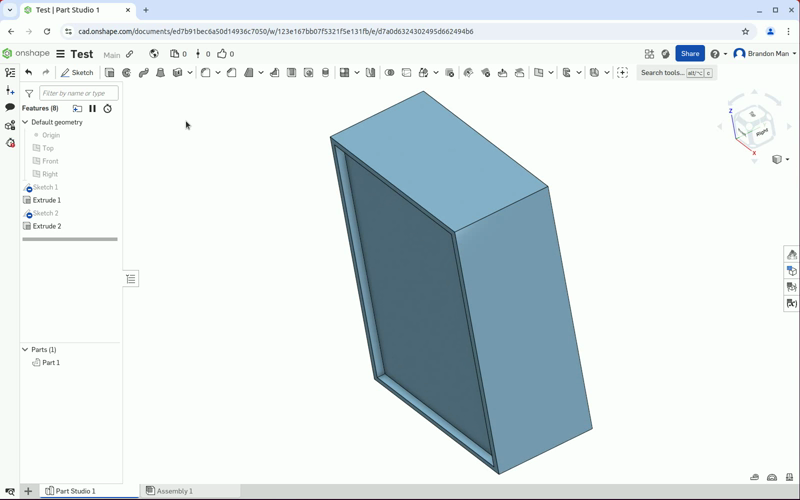
key(right, 2)
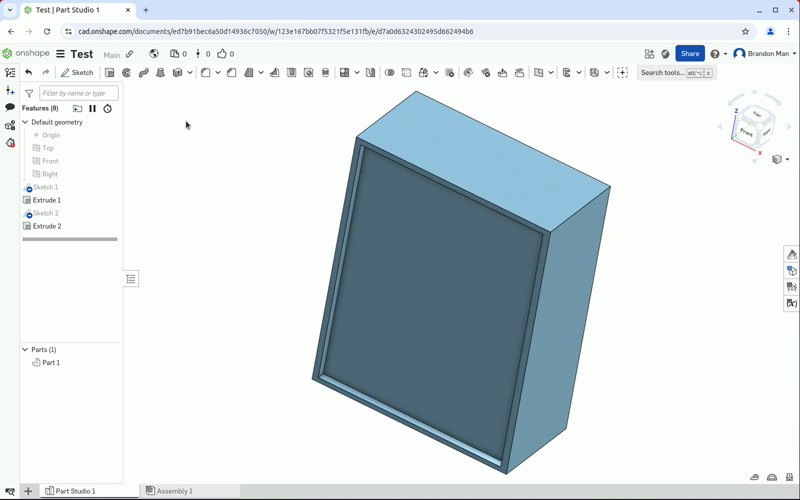
mouse_move(73, 189)
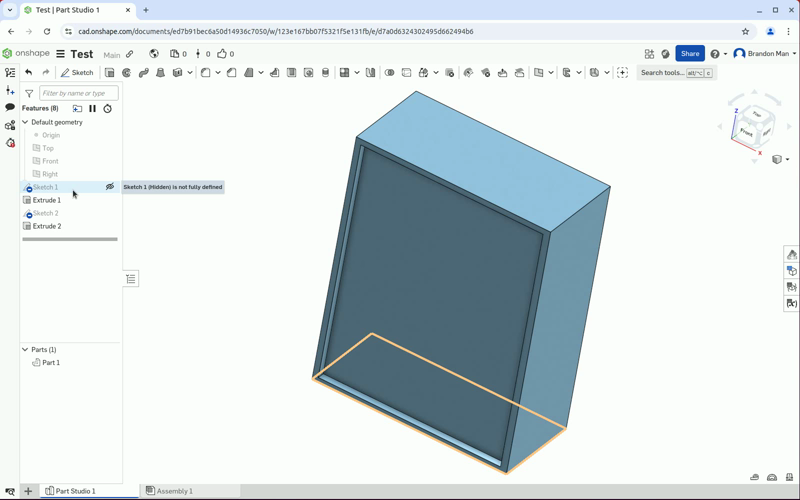
click(73, 189)